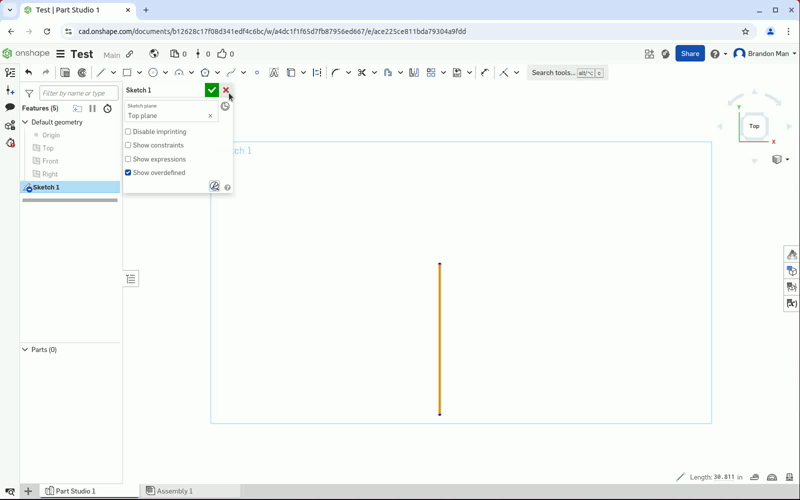
key(shift+h)
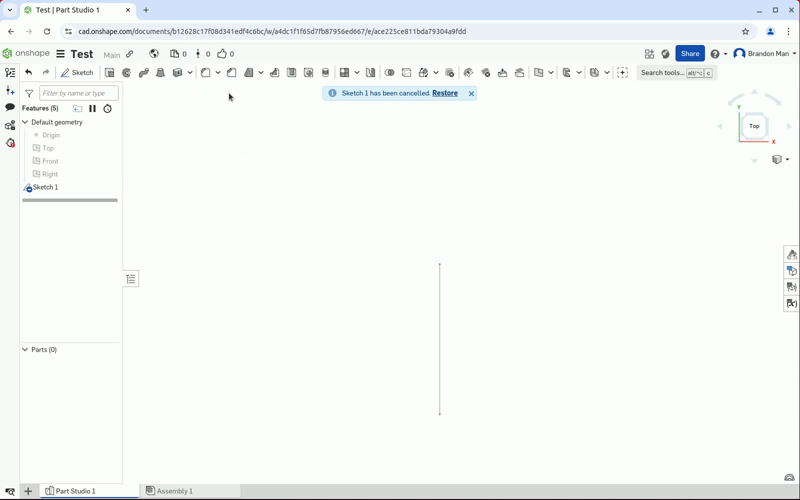
key(shift+s)
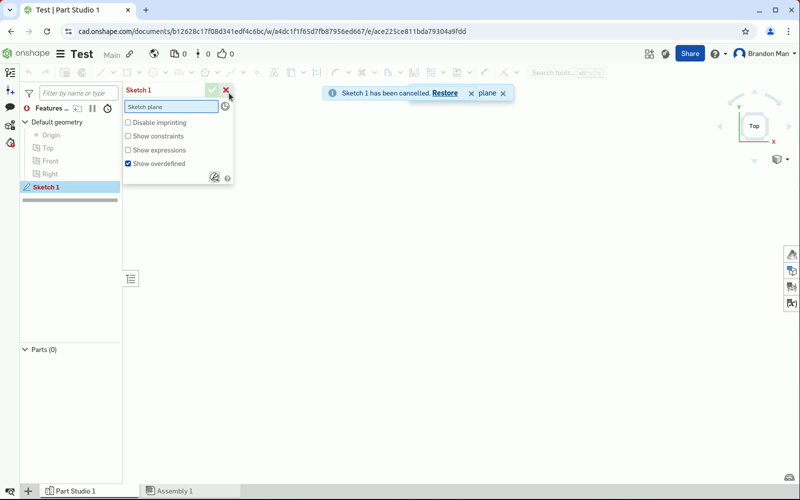
mouse_move(73, 150)
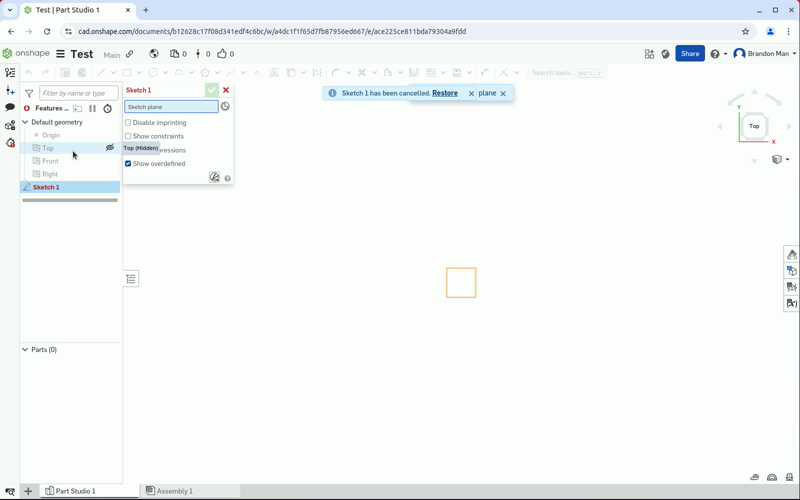
click(73, 150)
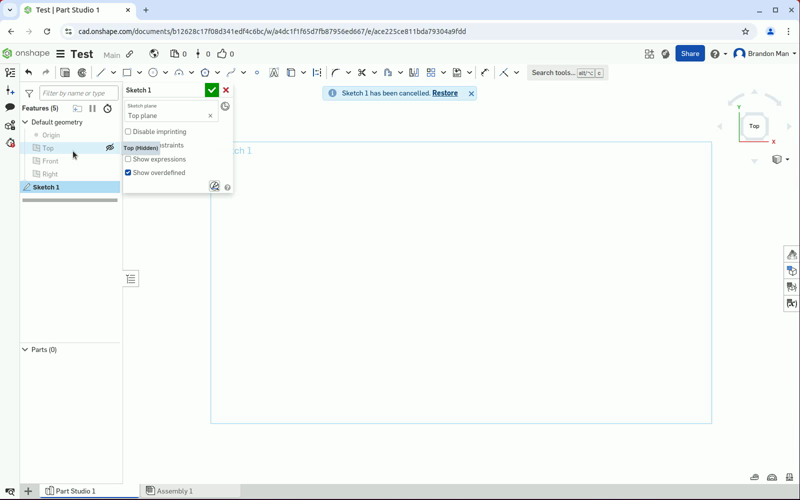
mouse_move(73, 352)
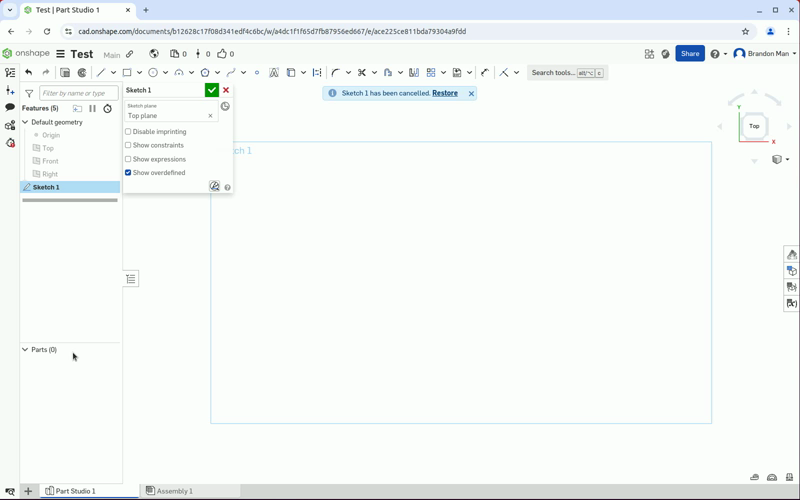
key(y)
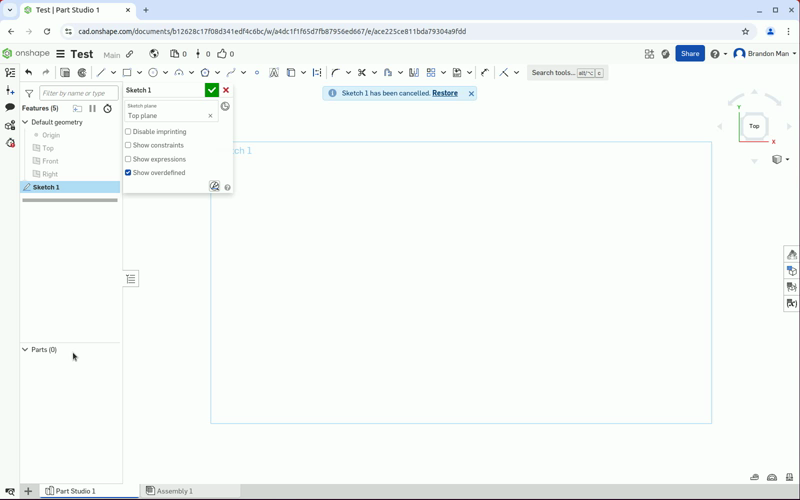
key(l)
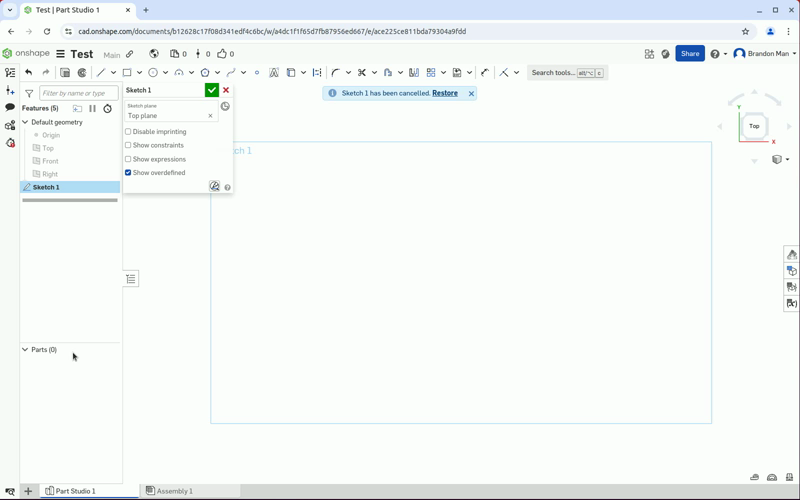
key_down(shift)
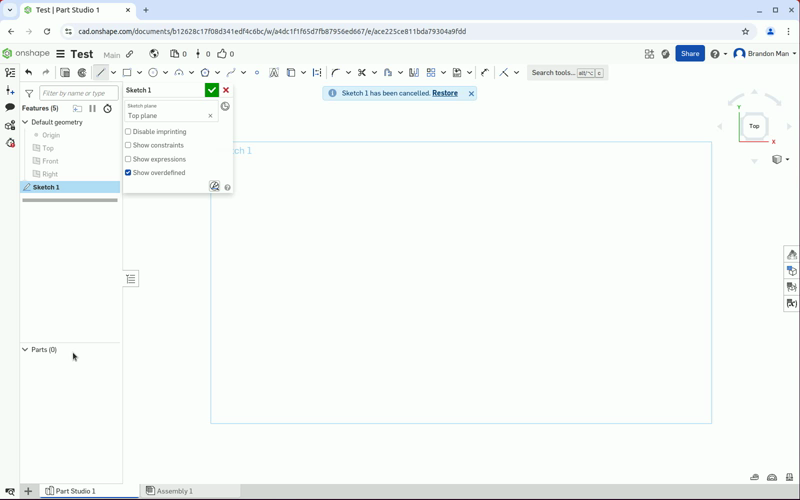
mouse_move(460, 282)
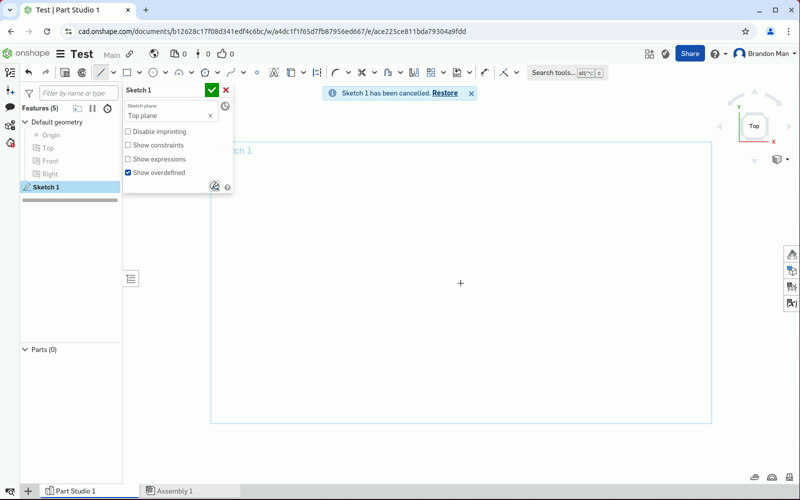
click(460, 282)
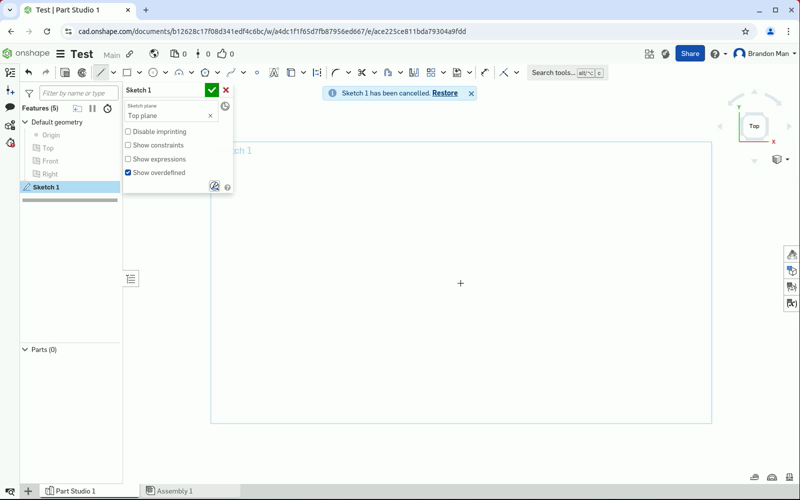
key_up(shift)
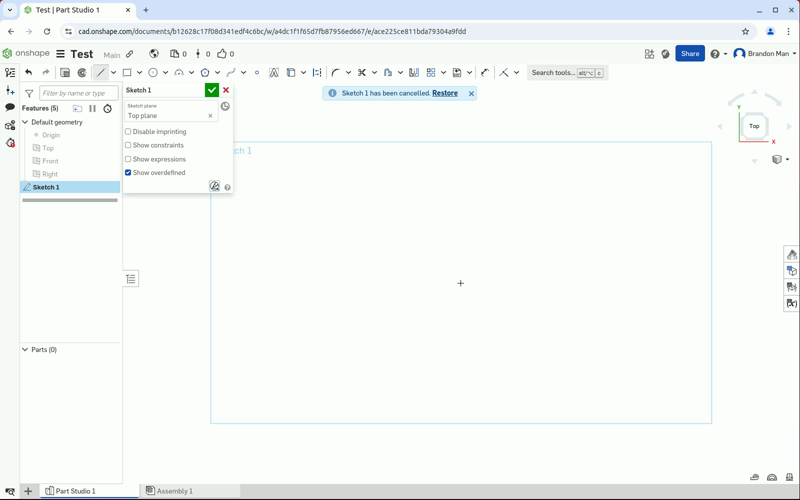
key_down(shift)
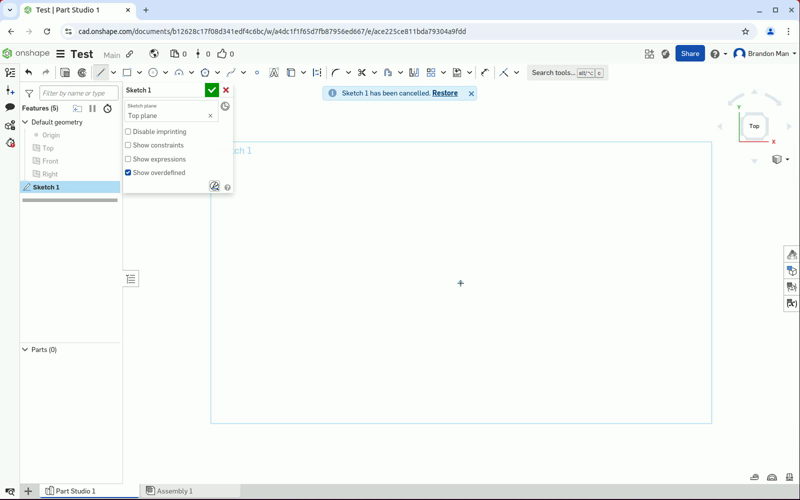
mouse_move(573, 282)
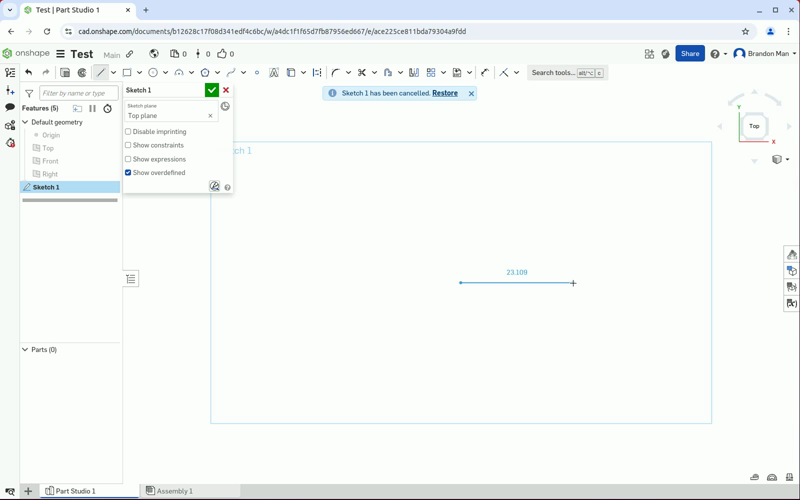
click(573, 282)
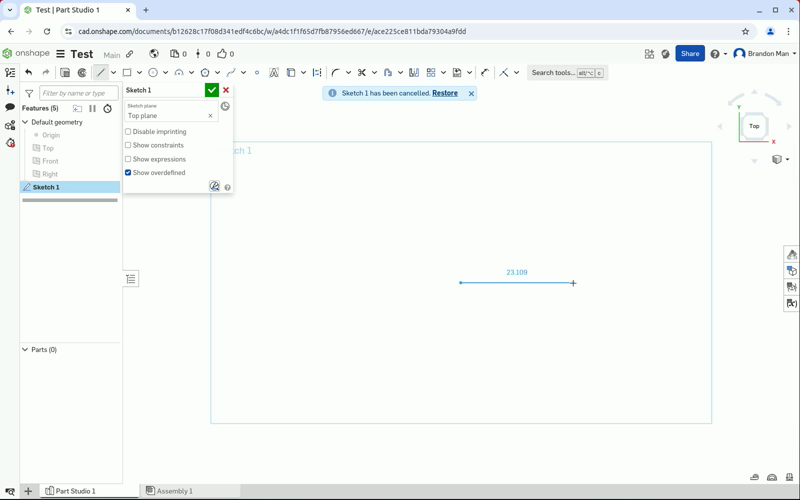
key_up(shift)
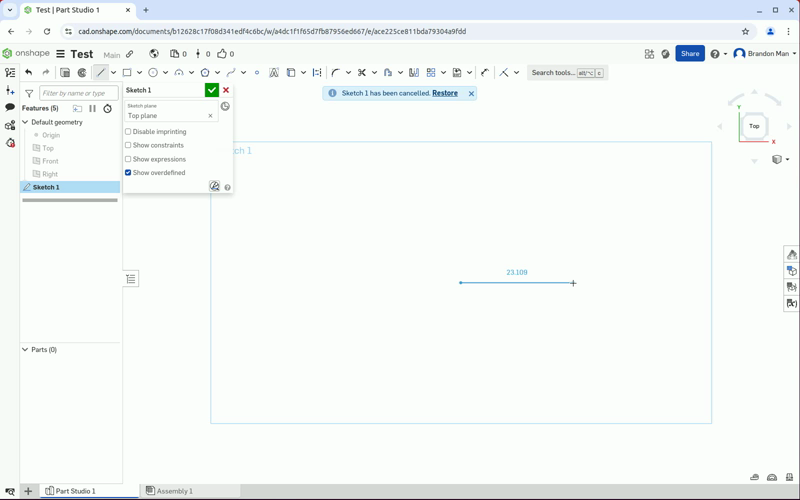
key_down(shift)
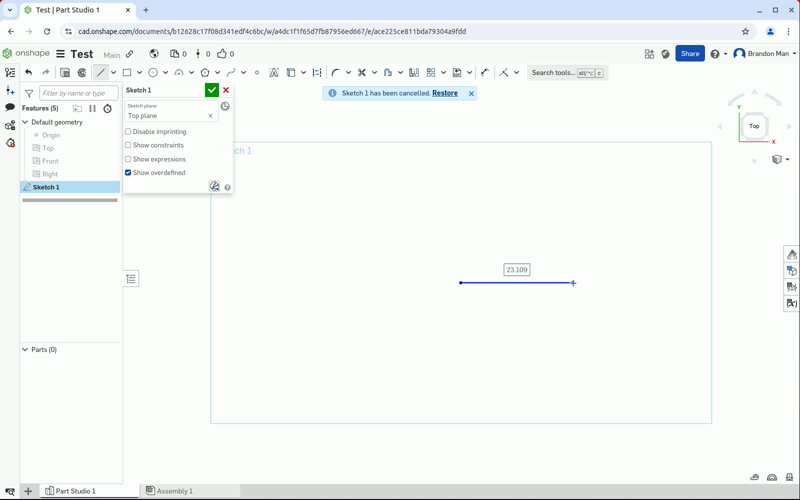
mouse_move(573, 215)
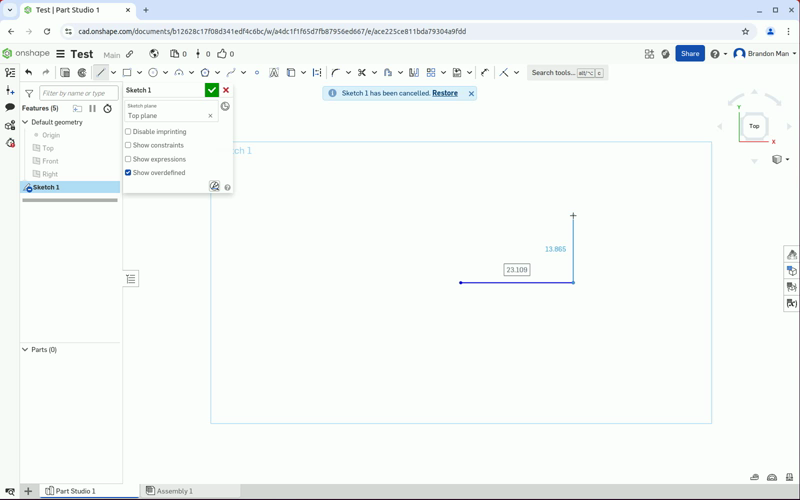
click(573, 215)
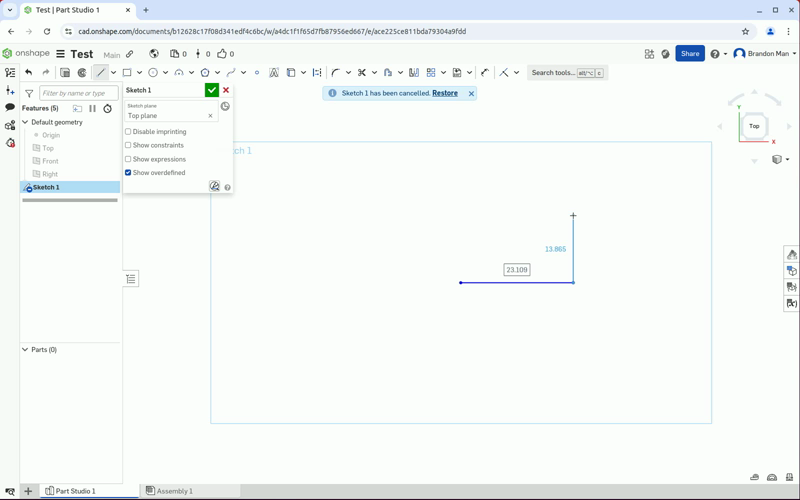
key_up(shift)
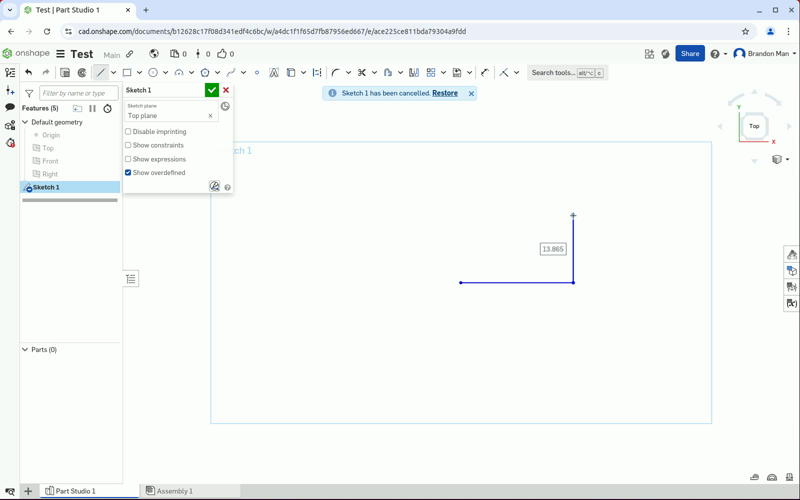
key_down(shift)
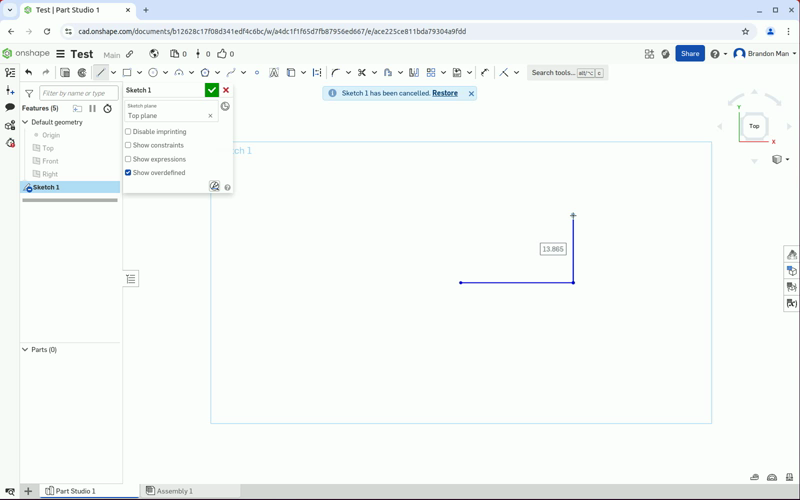
mouse_move(460, 215)
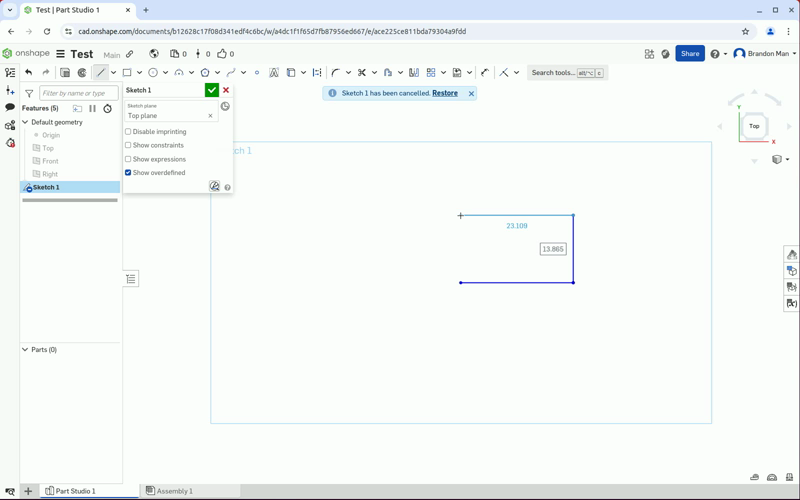
click(460, 215)
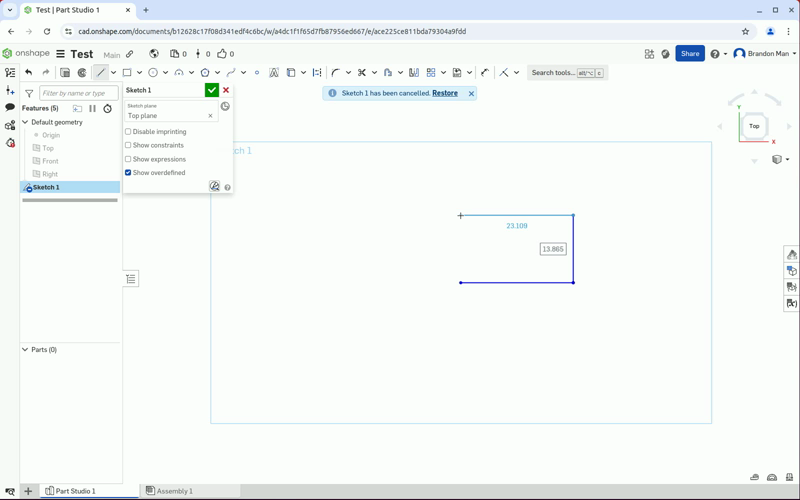
key_up(shift)
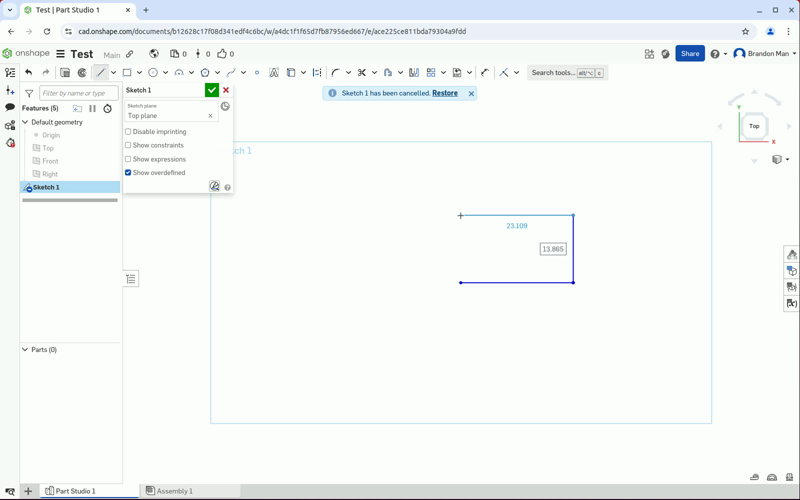
key_down(shift)
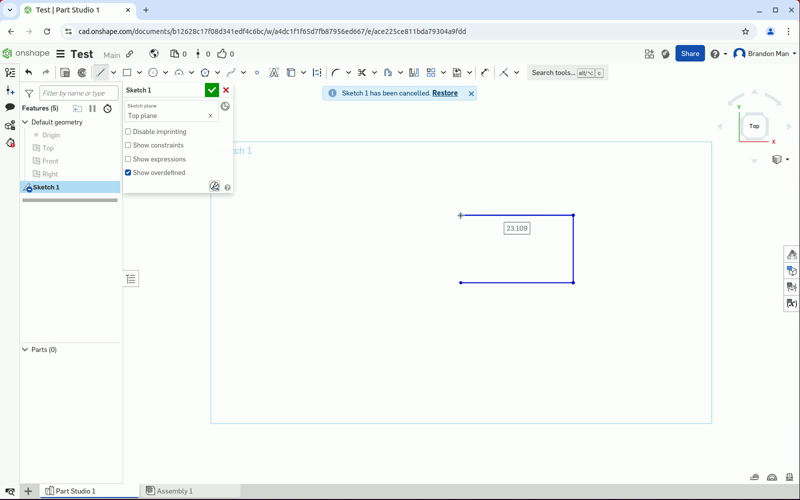
mouse_move(490, 215)
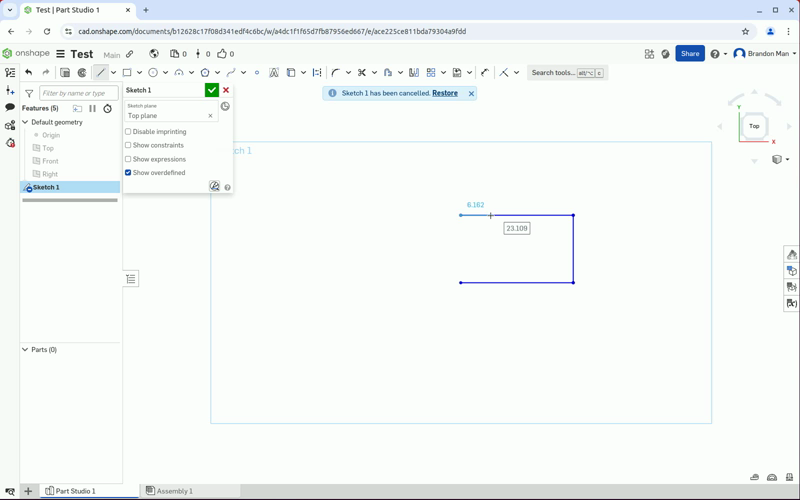
mouse_move(460, 237)
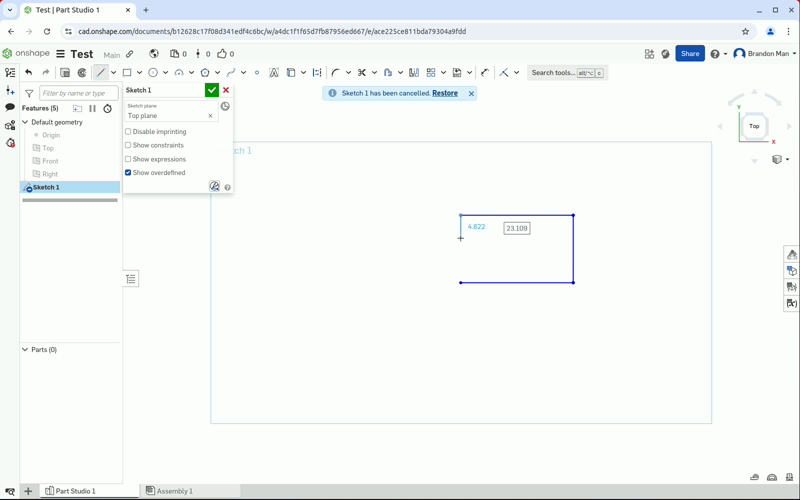
click(460, 237)
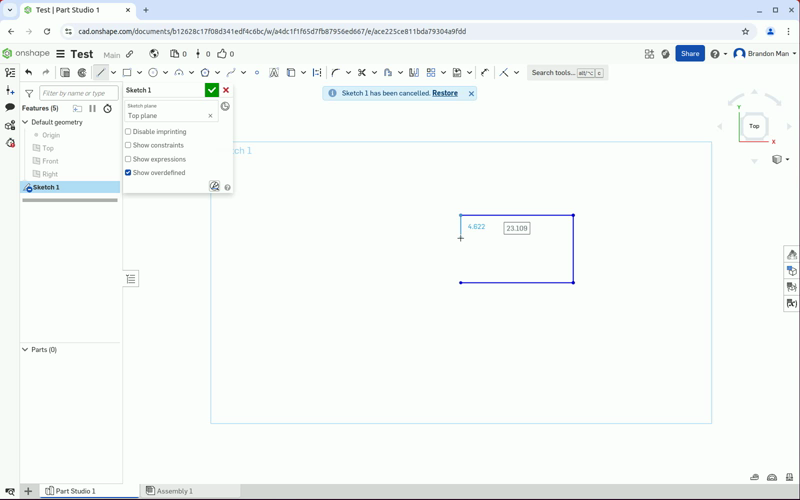
key_up(shift)
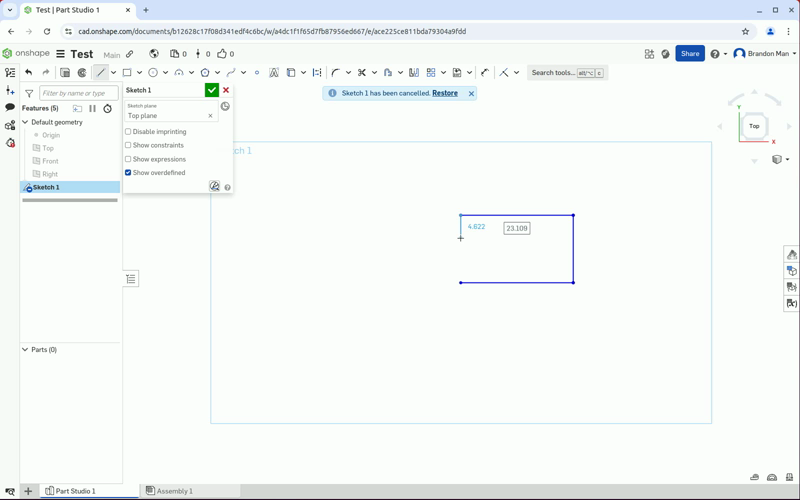
key_down(shift)
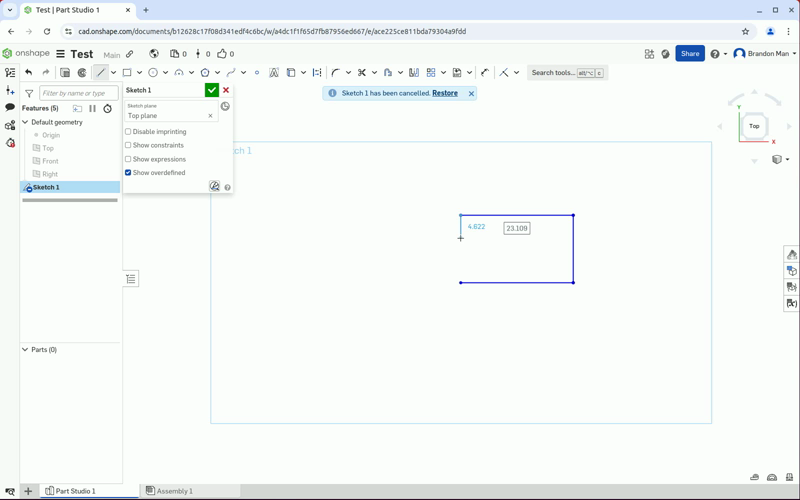
mouse_move(490, 237)
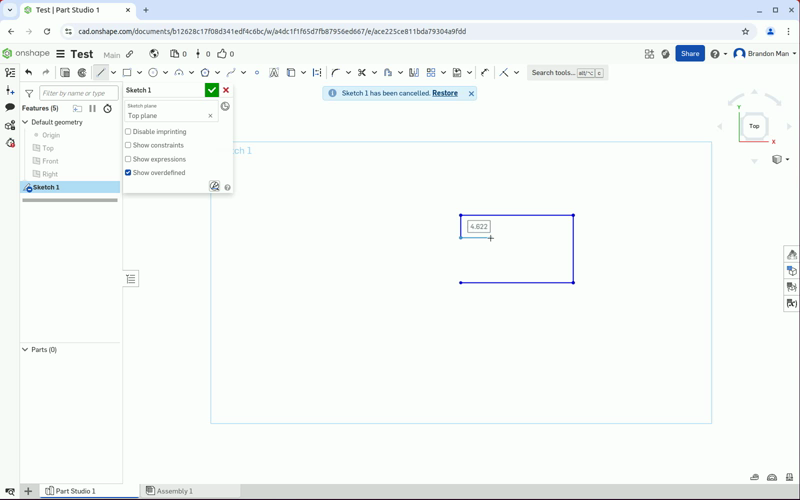
mouse_move(460, 252)
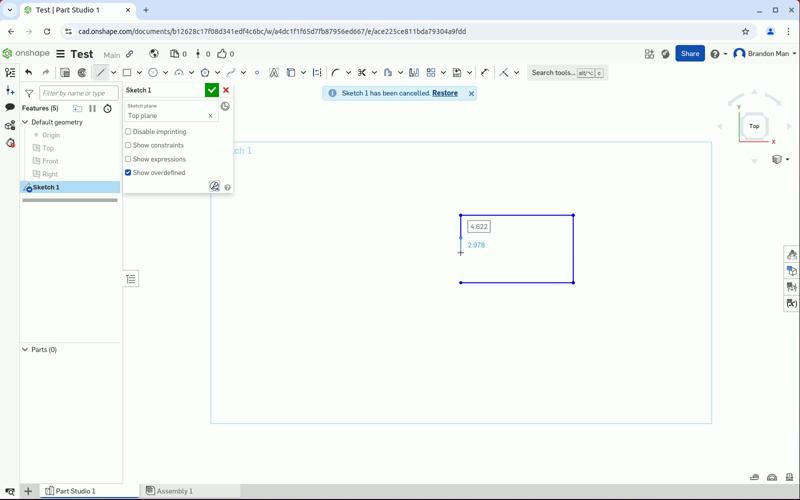
click(460, 252)
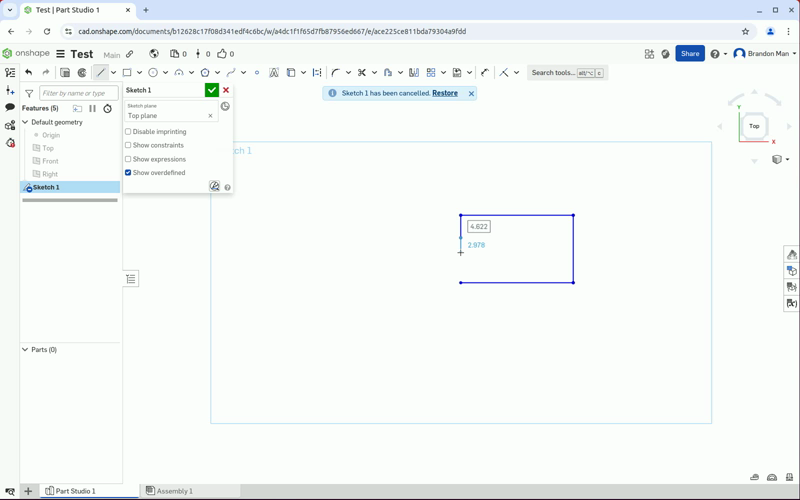
key_up(shift)
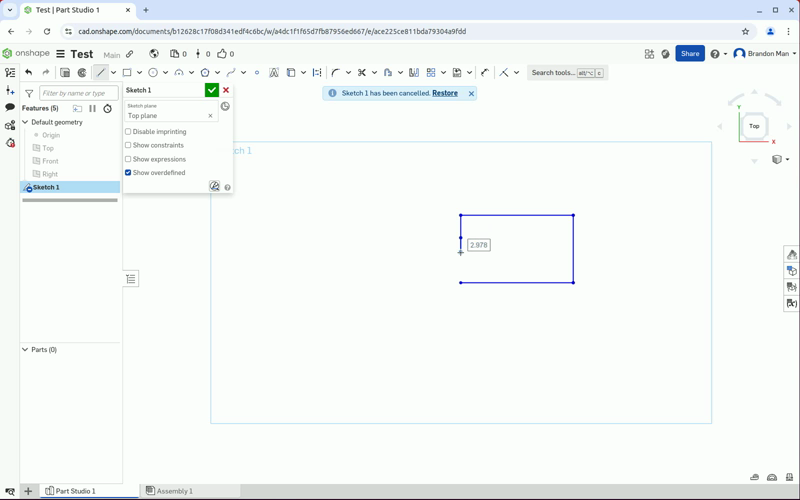
mouse_move(490, 252)
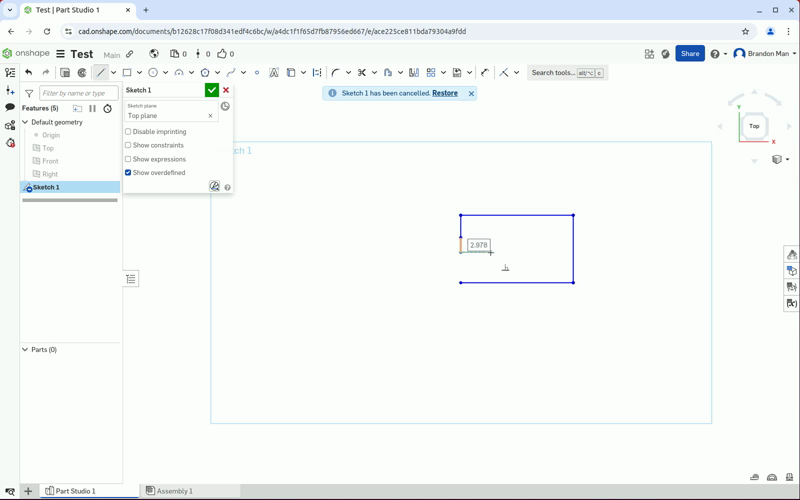
key_down(shift)
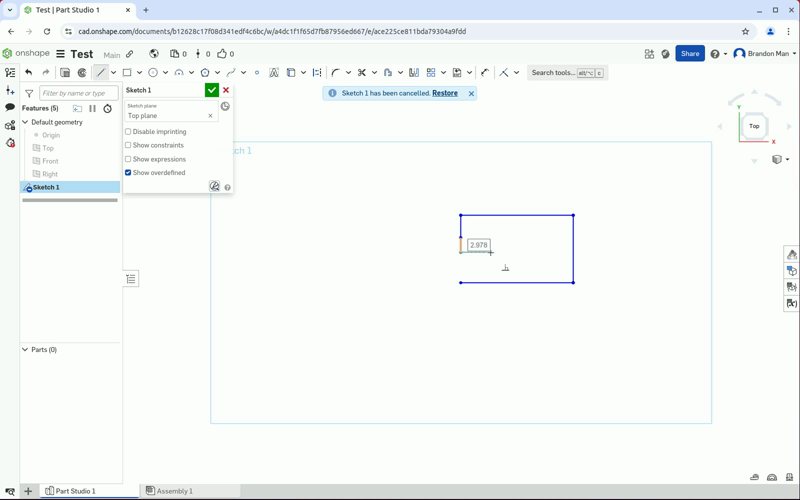
mouse_move(460, 282)
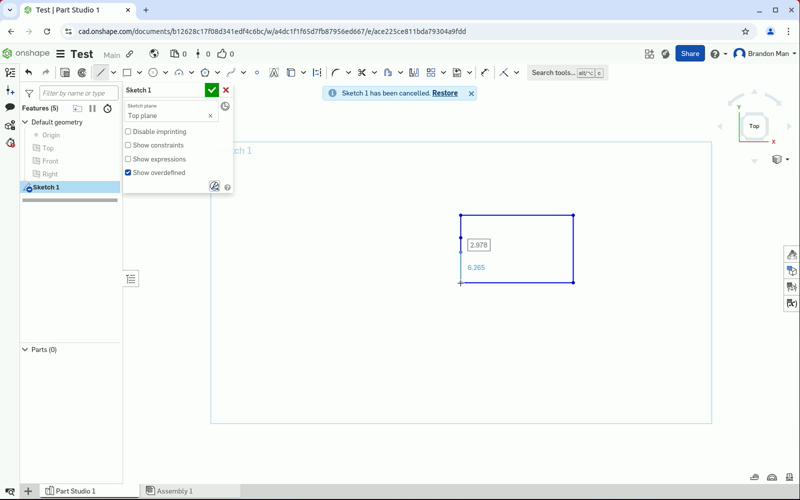
key_up(shift)
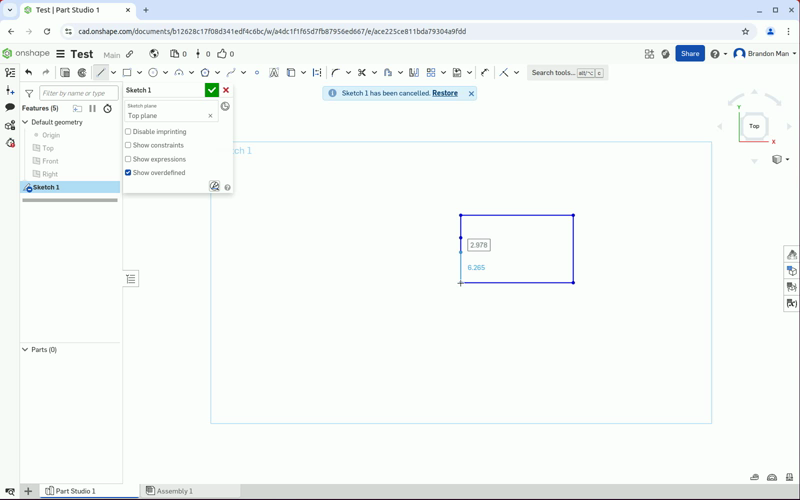
click(460, 282)
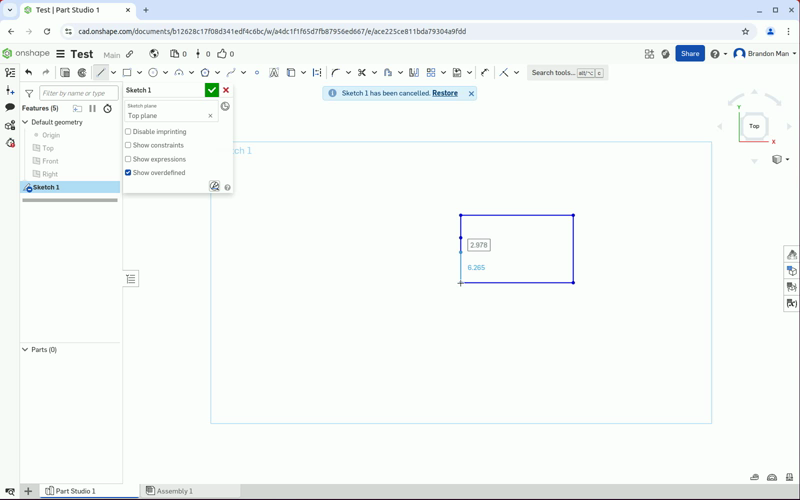
key(esc)
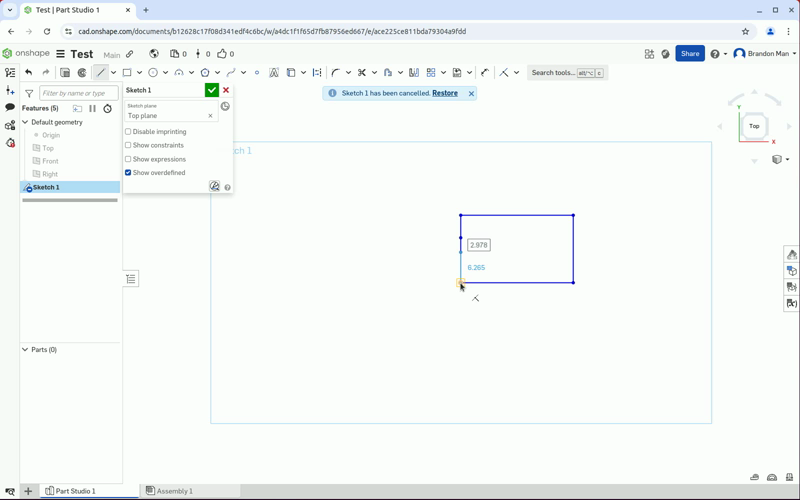
mouse_move(533, 254)
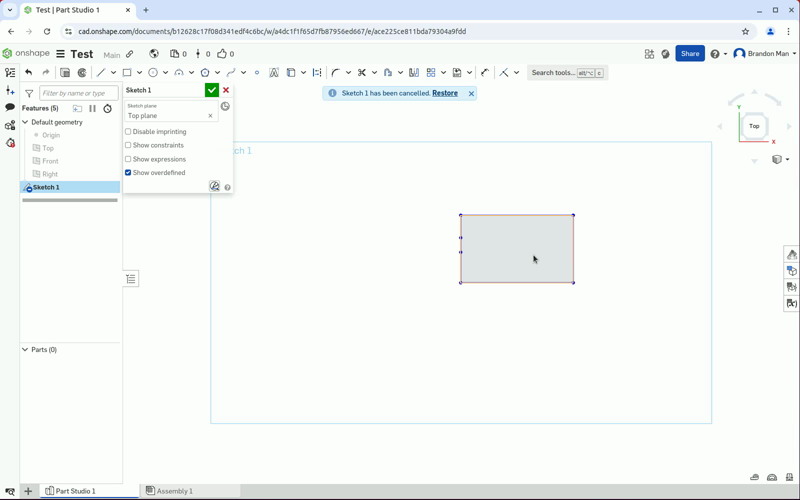
click(533, 254)
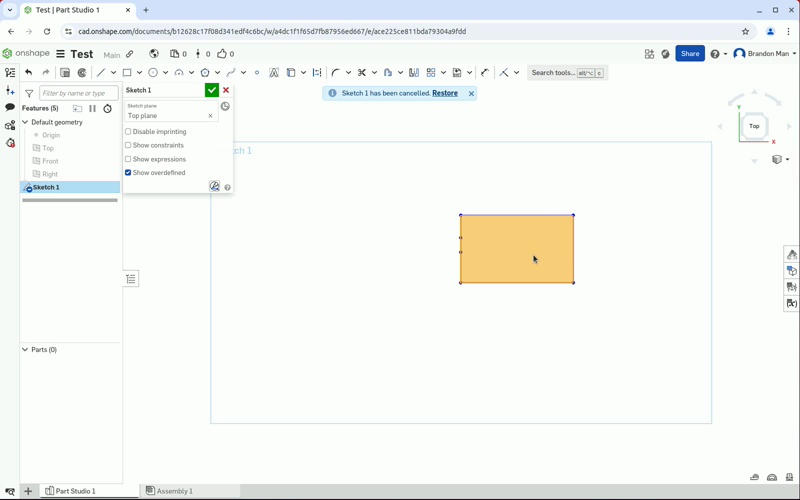
mouse_move(73, 352)
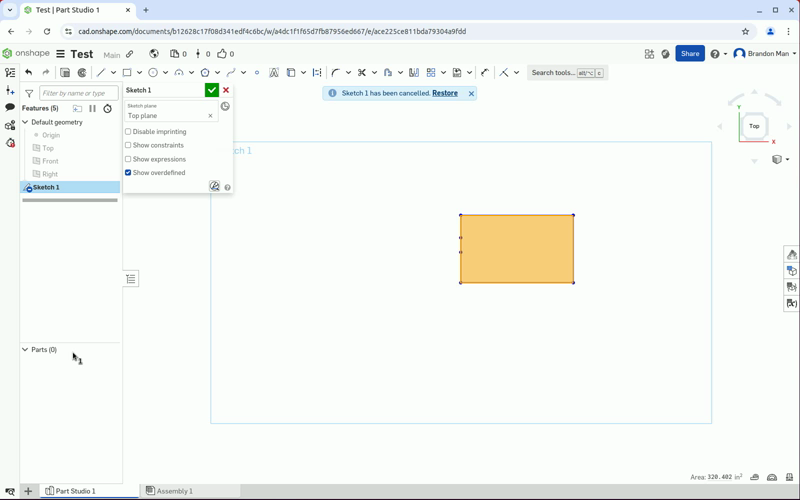
key(shift+y)
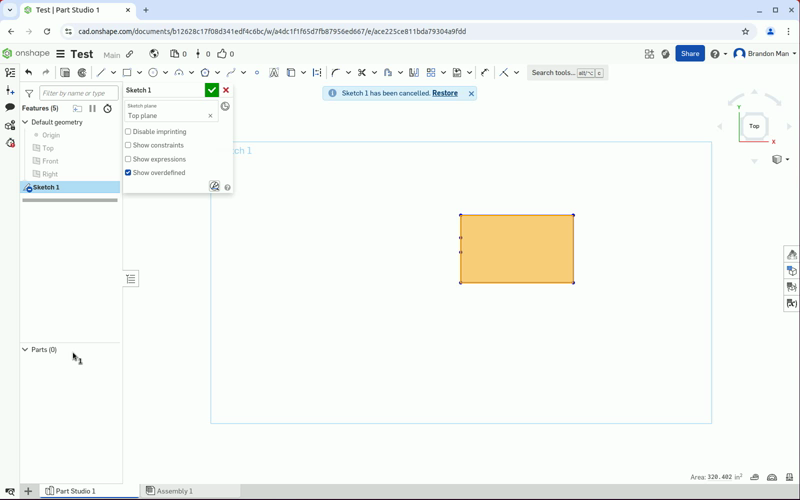
key(shift+e)
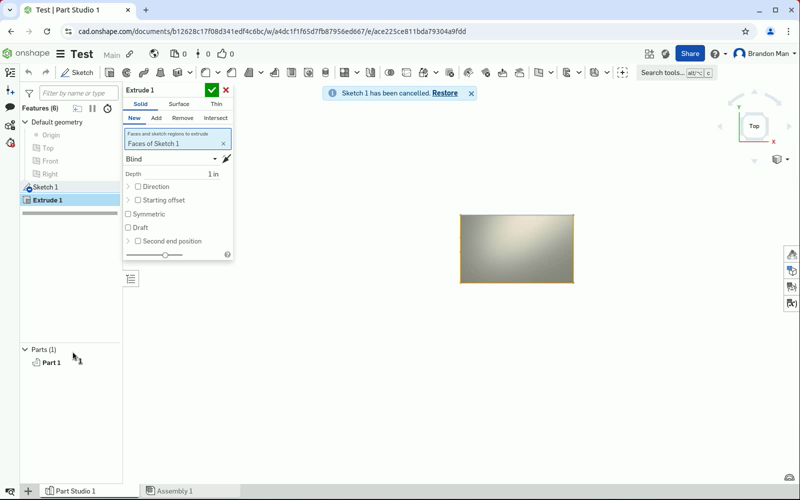
mouse_move(143, 106)
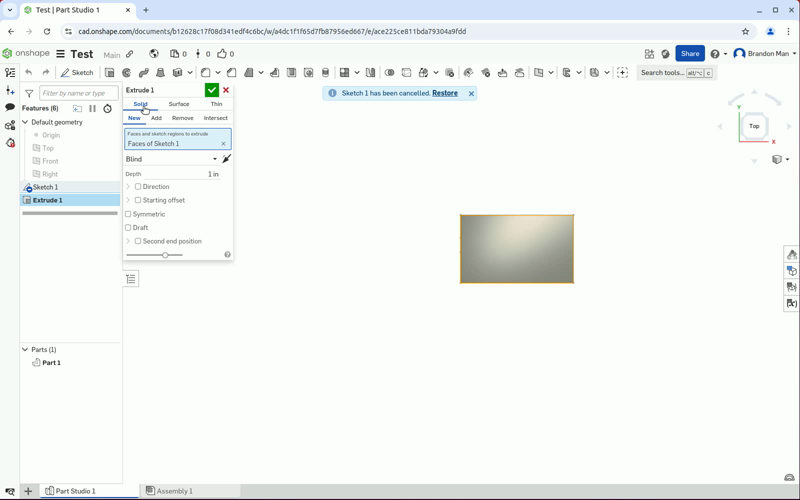
click(143, 106)
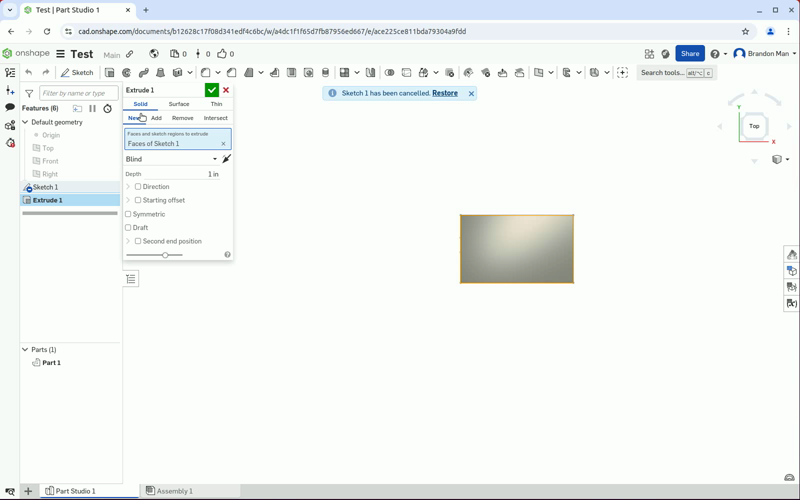
mouse_move(137, 120)
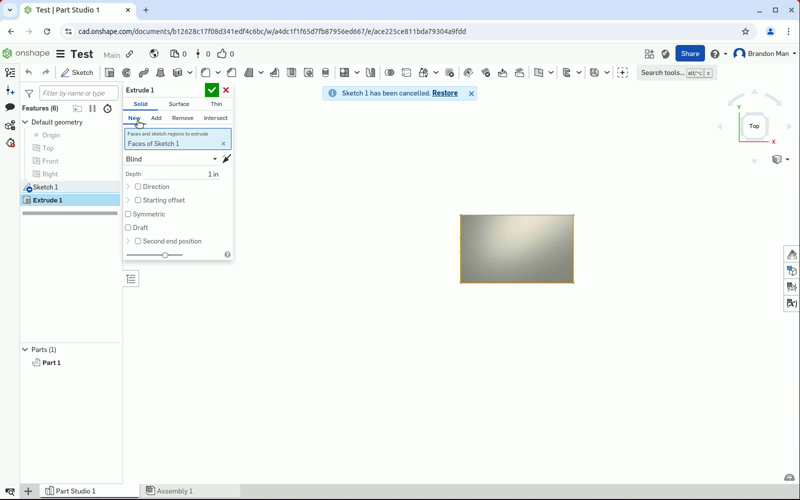
click(137, 120)
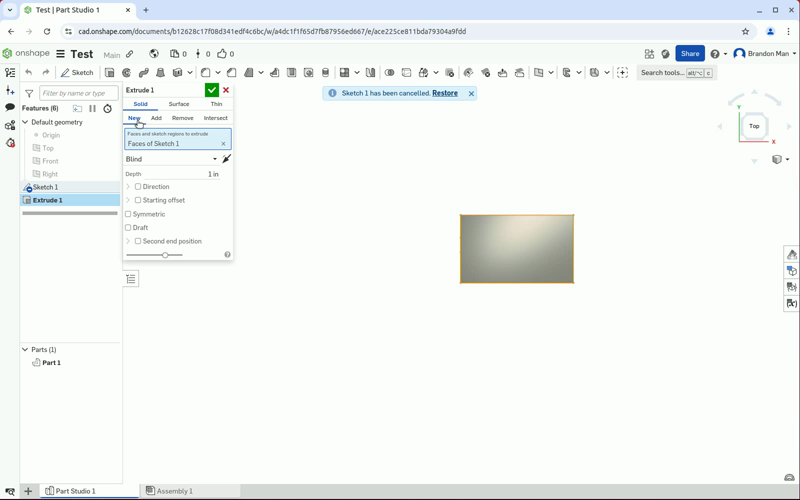
key(tab, 4)
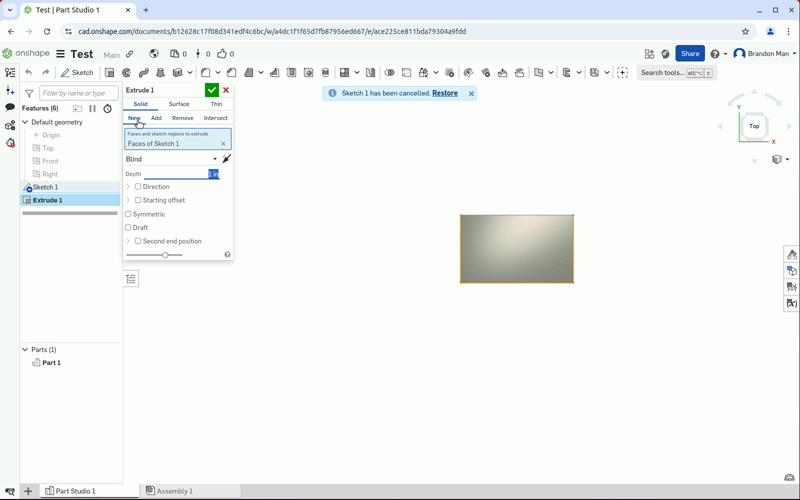
text(2.407)
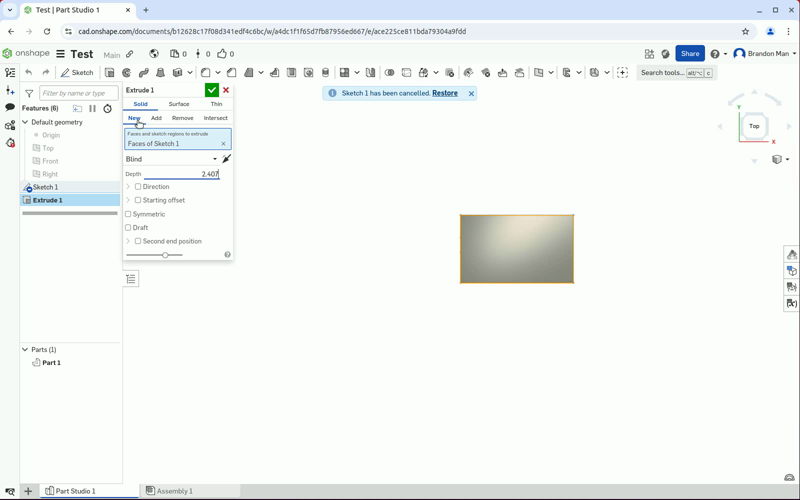
key(enter)
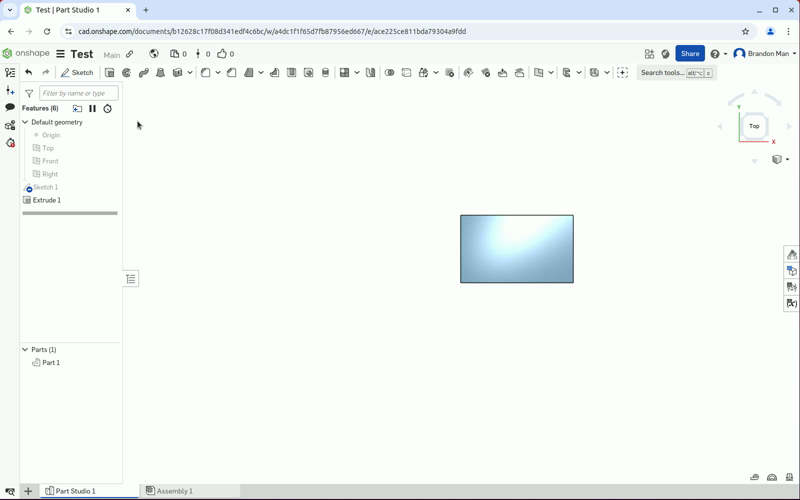
key(shift+h)
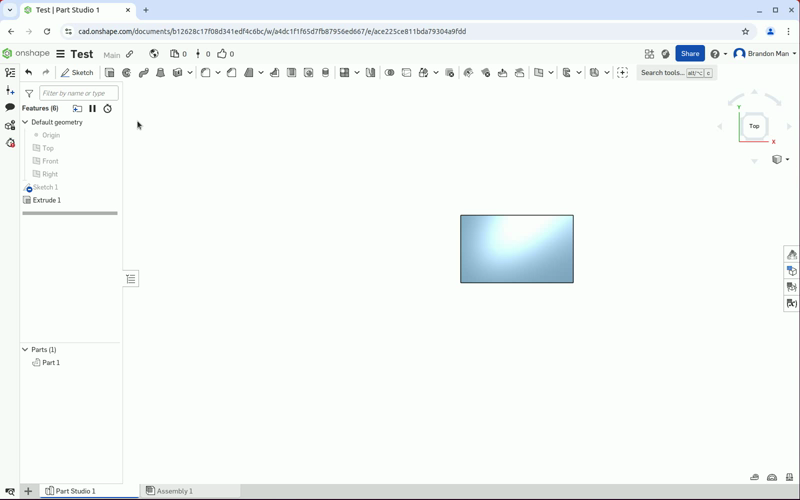
key(shift+h)
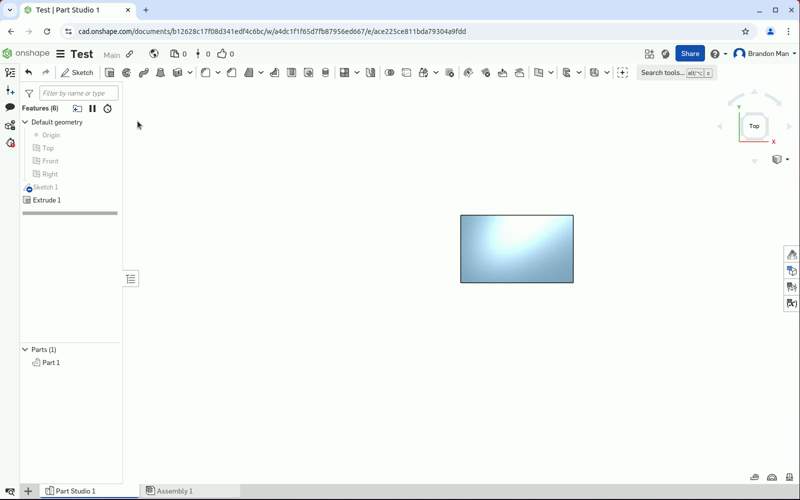
mouse_move(73, 189)
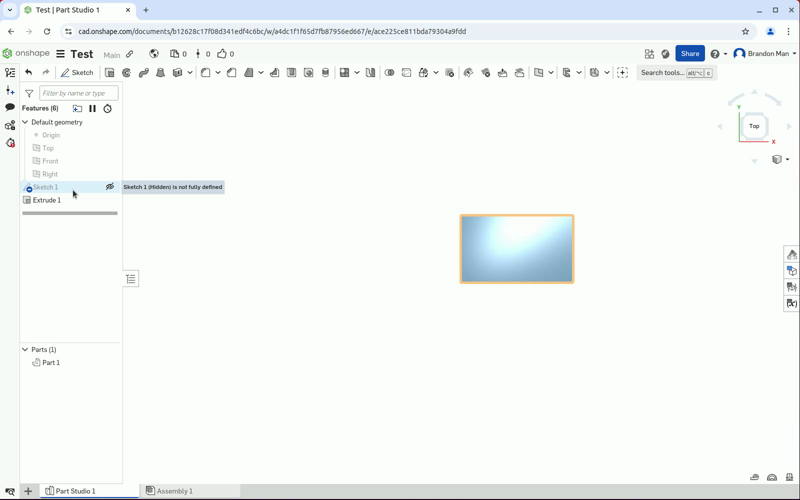
click(73, 189)
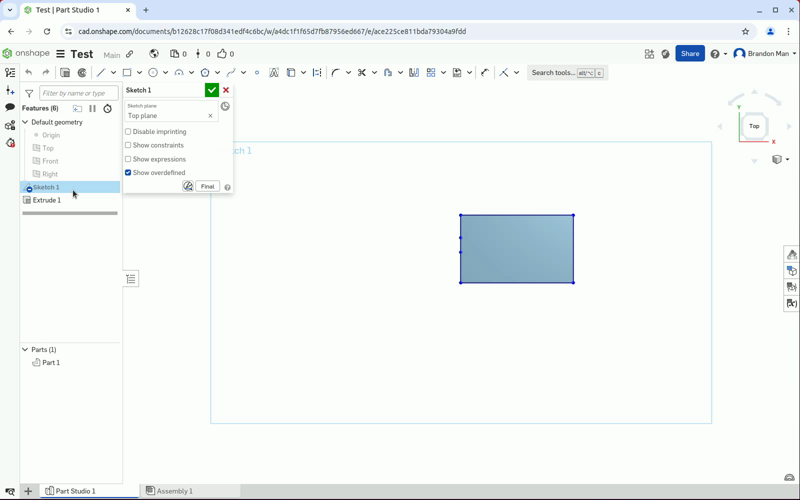
mouse_move(229, 92)
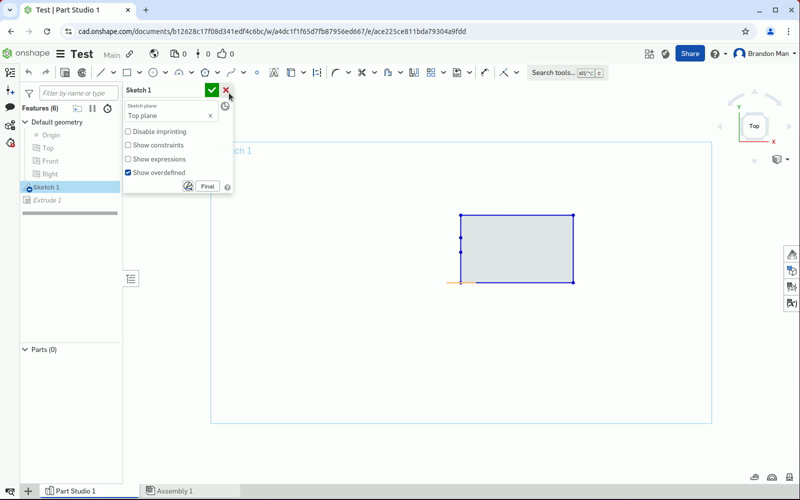
click(229, 92)
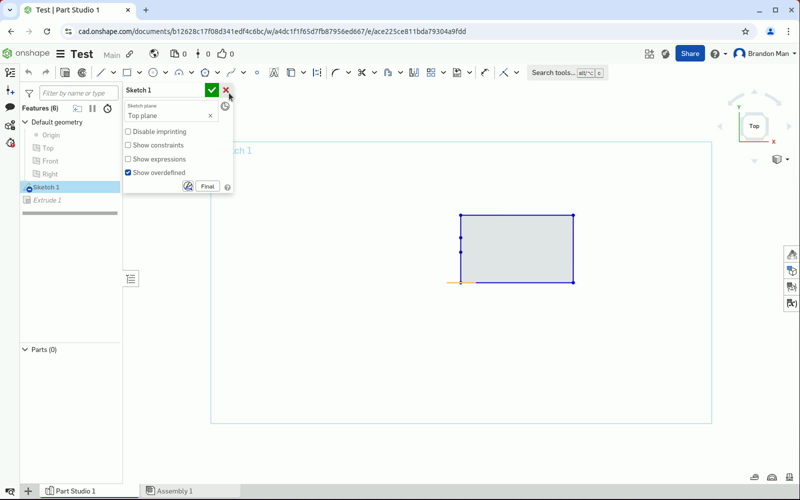
key(shift+s)
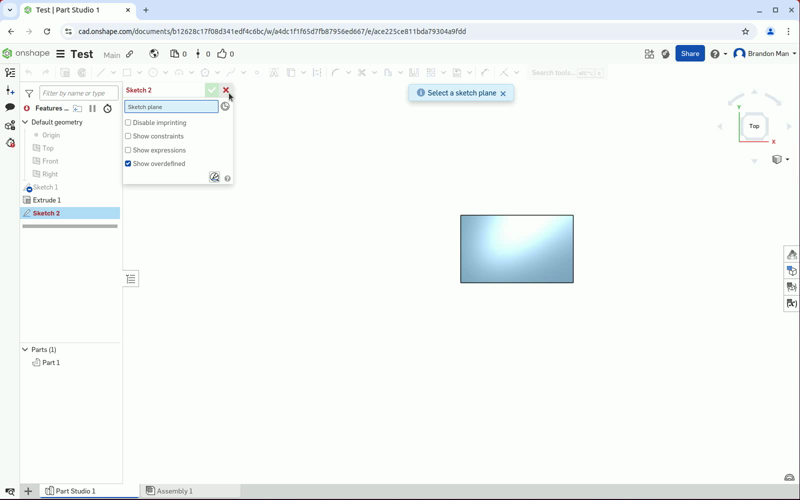
mouse_move(73, 150)
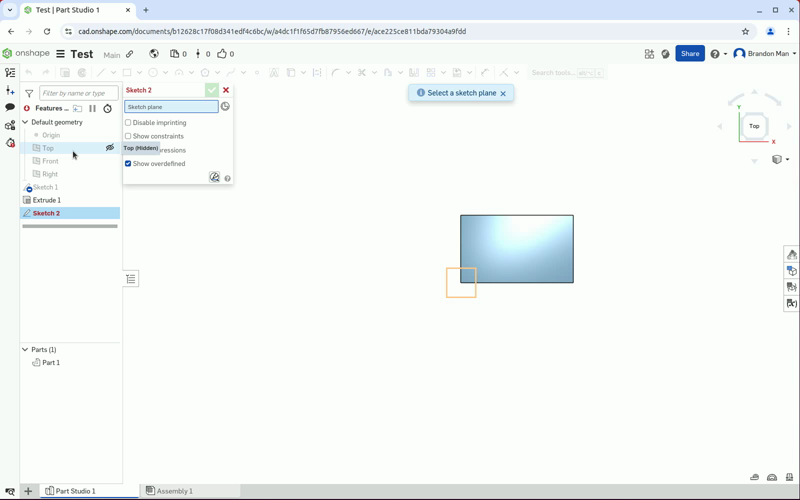
click(73, 150)
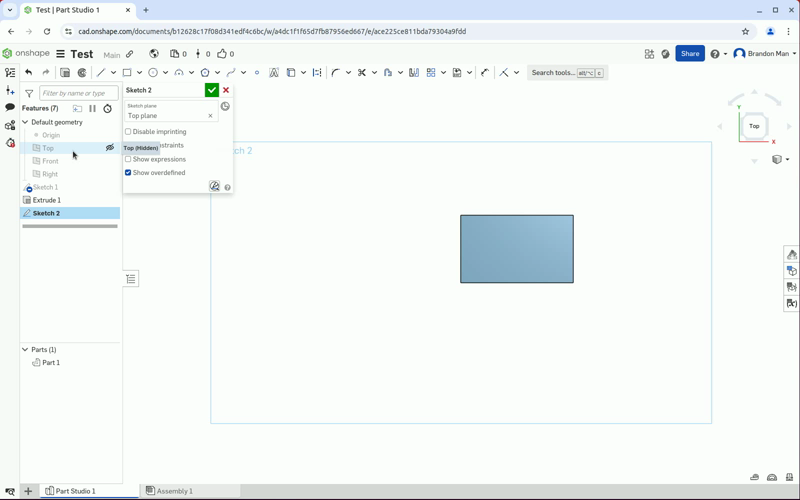
mouse_move(73, 352)
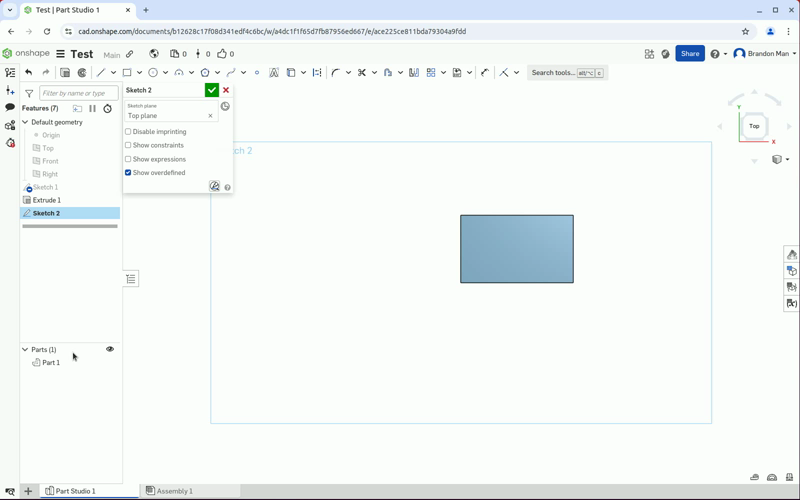
key(y)
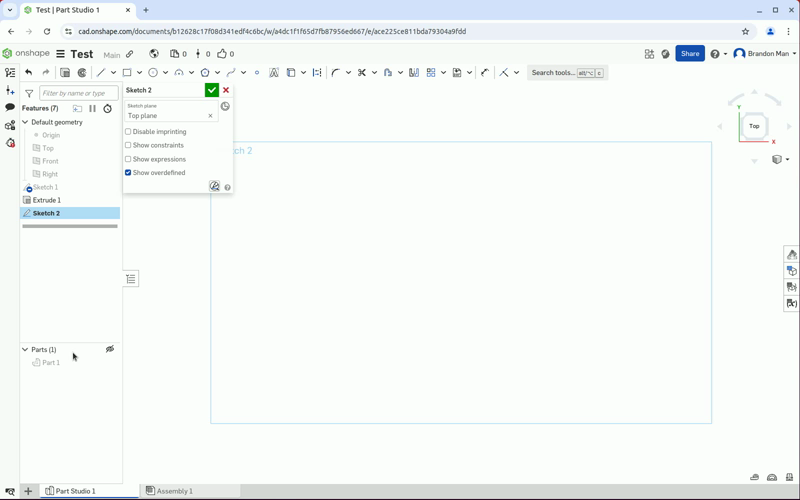
key(l)
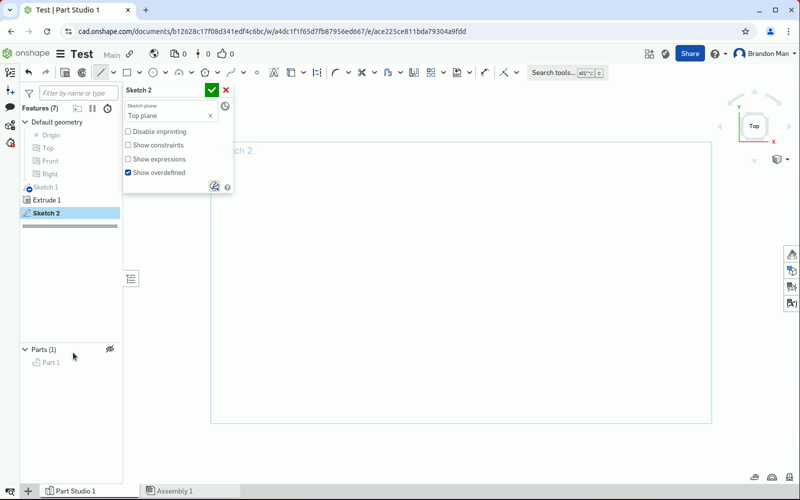
key_down(shift)
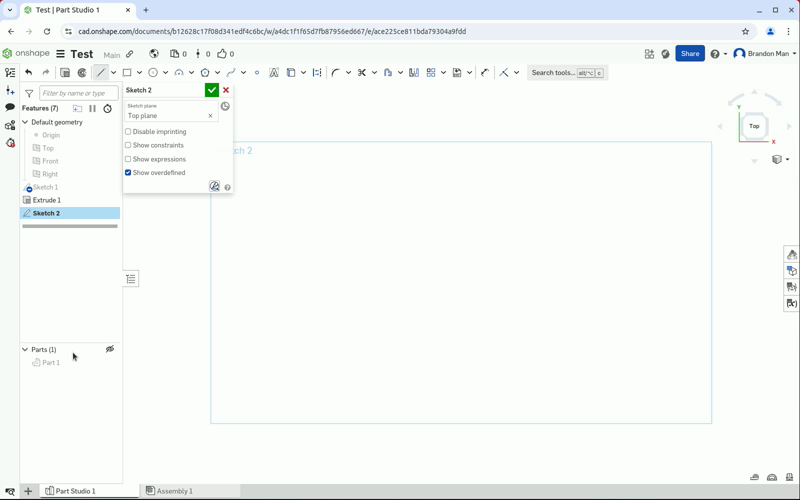
mouse_move(413, 252)
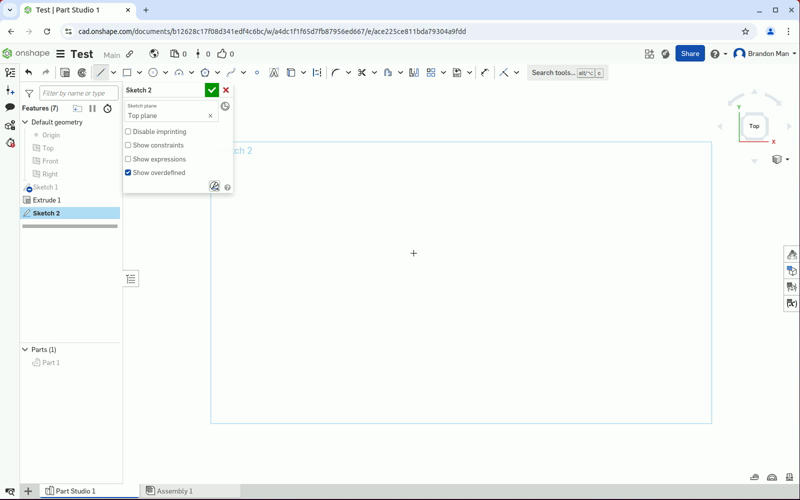
click(413, 252)
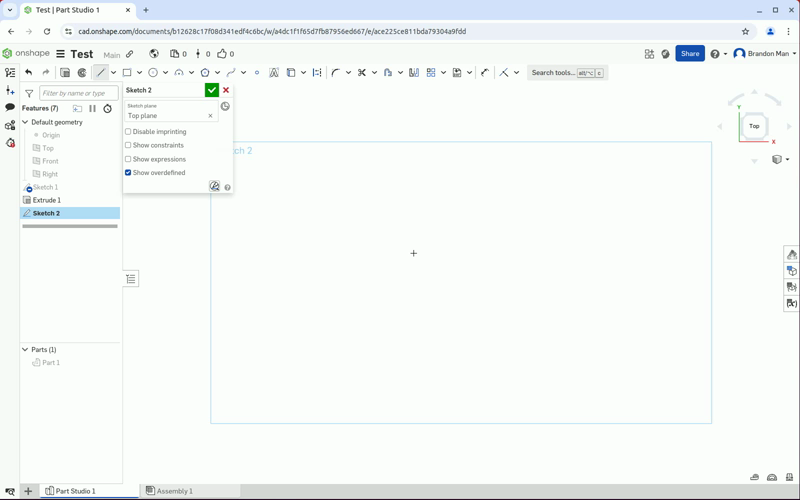
key_up(shift)
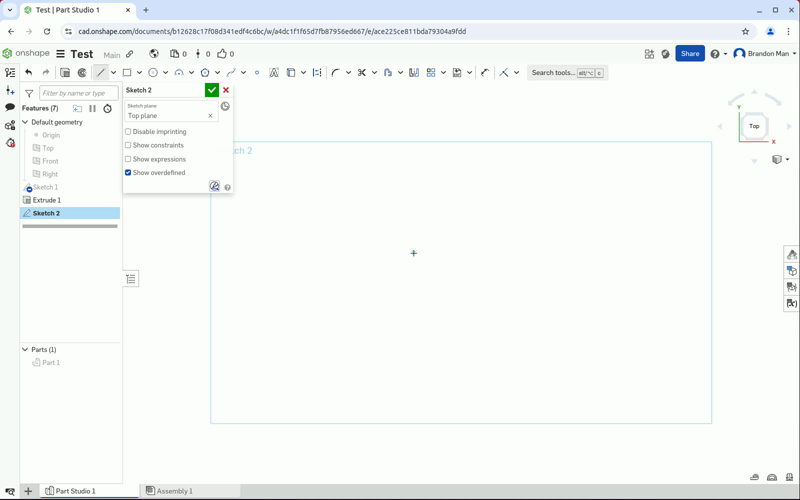
key_down(shift)
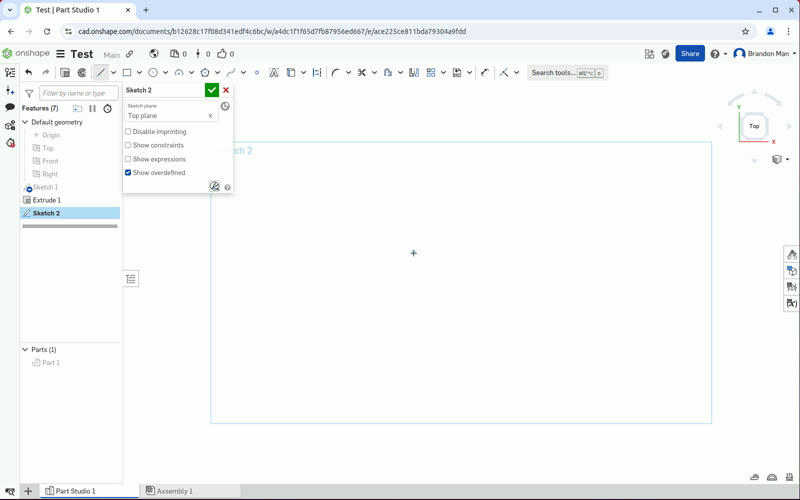
mouse_move(444, 252)
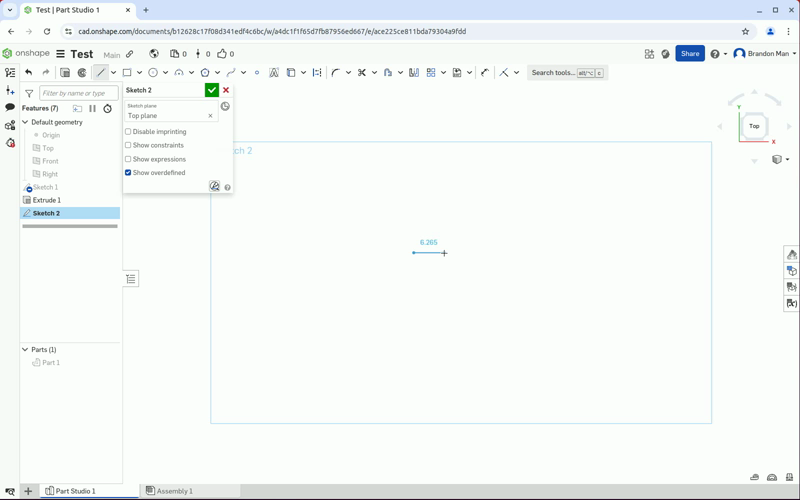
mouse_move(461, 252)
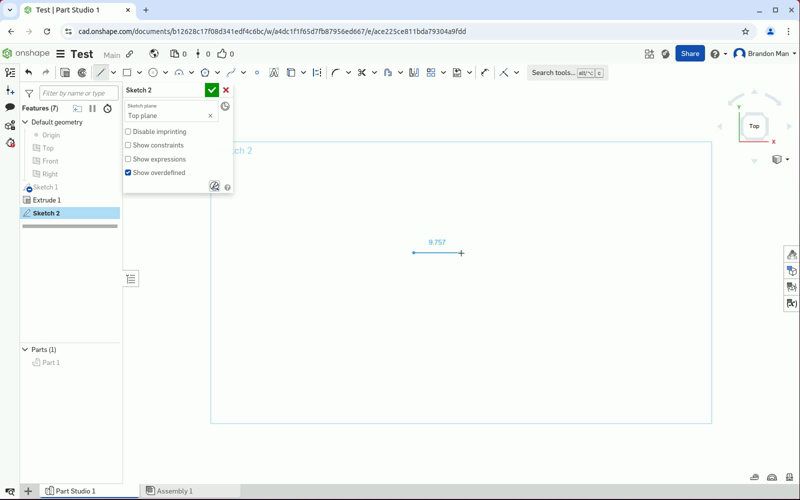
click(461, 252)
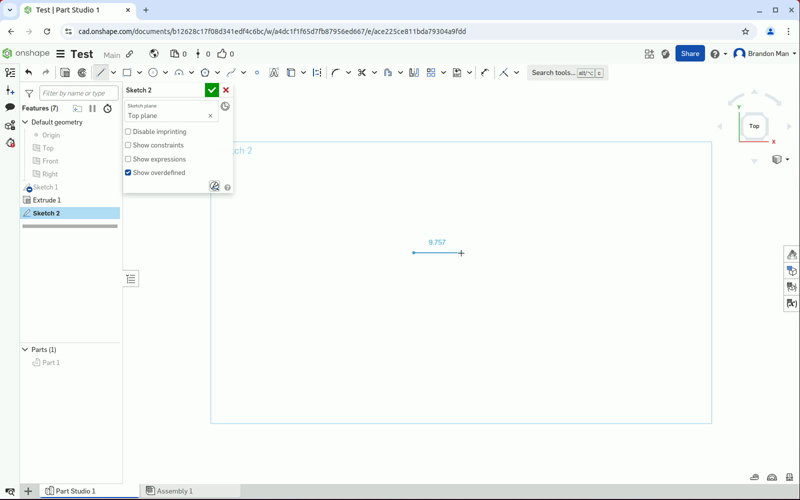
key_up(shift)
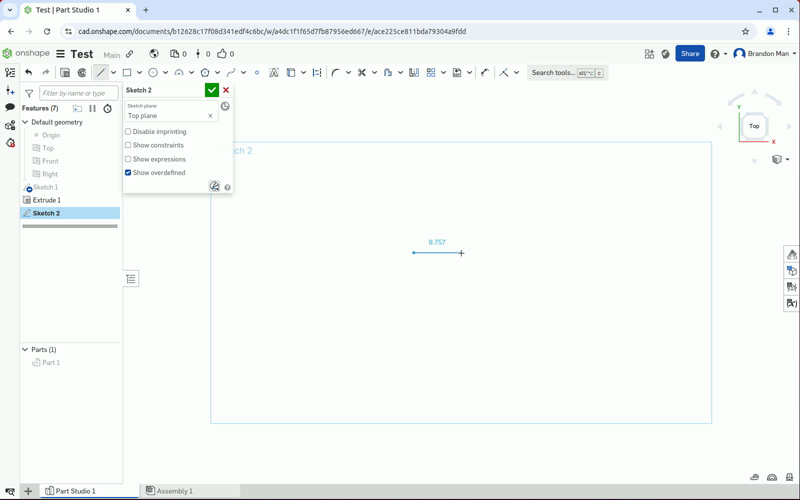
key_down(shift)
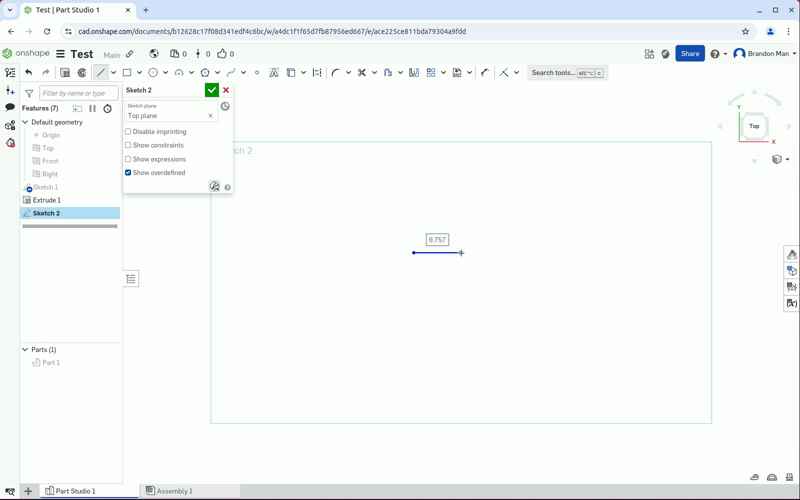
mouse_move(491, 252)
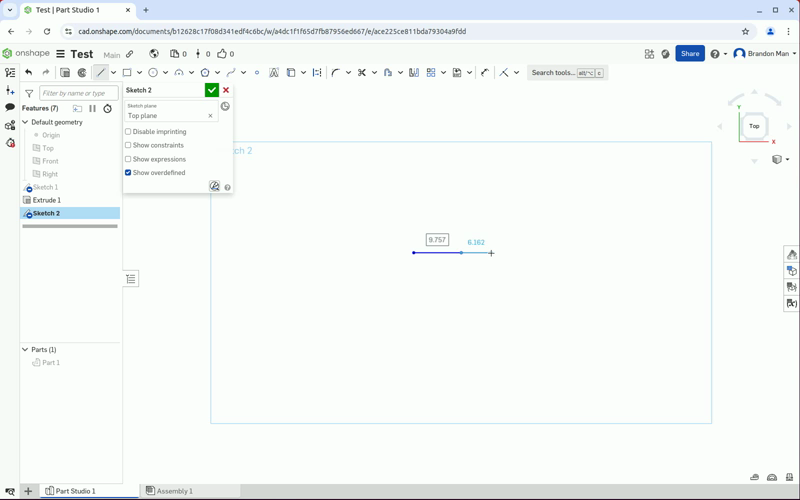
mouse_move(461, 237)
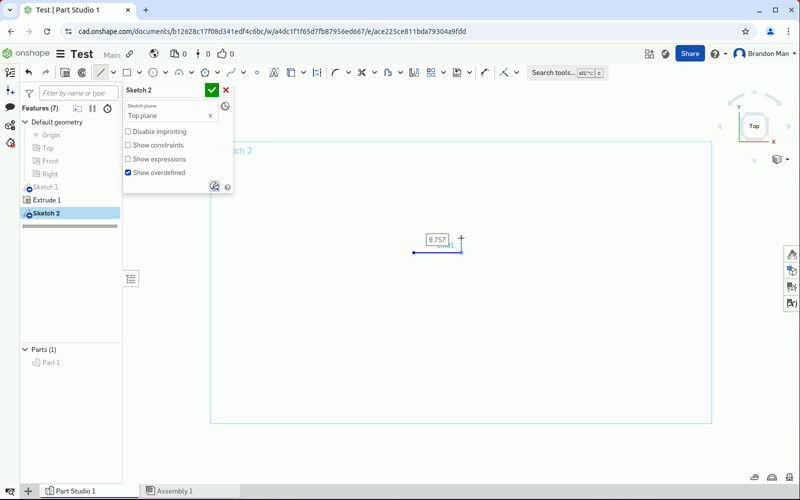
click(461, 237)
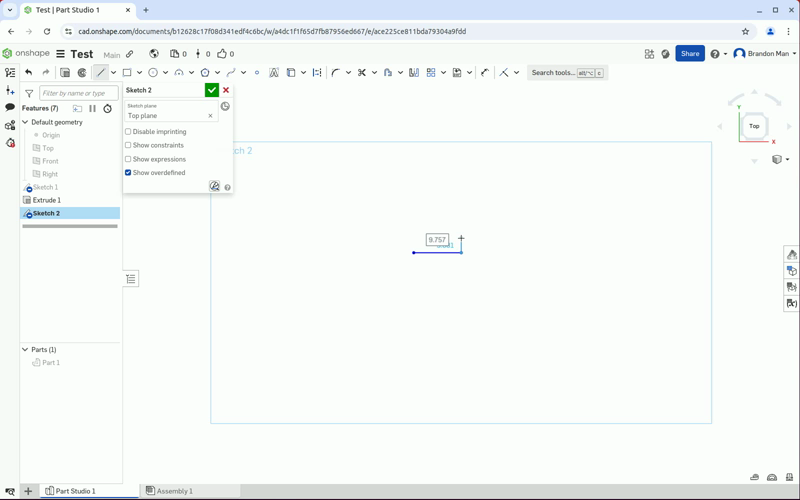
key_up(shift)
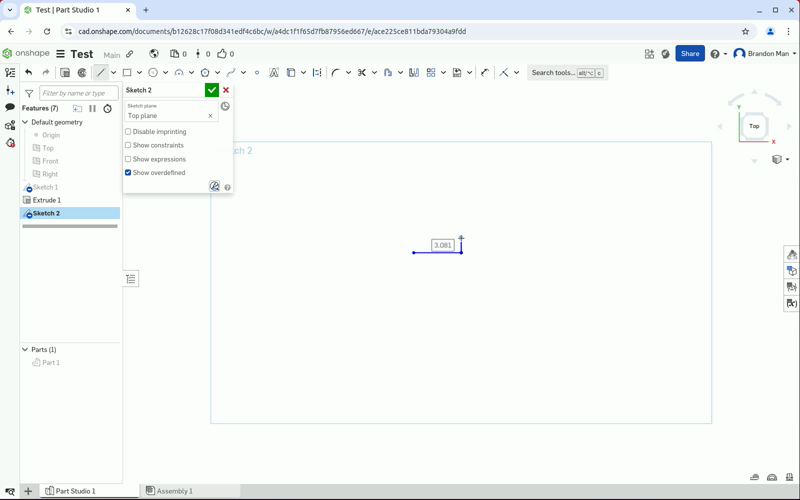
key_down(shift)
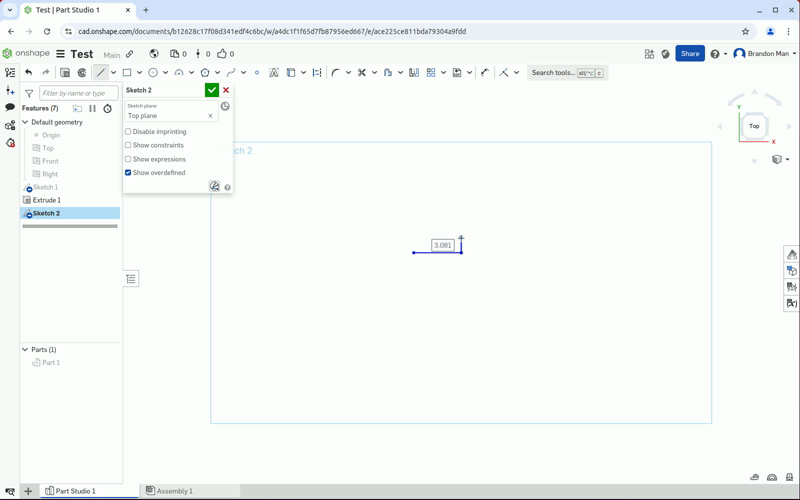
mouse_move(491, 237)
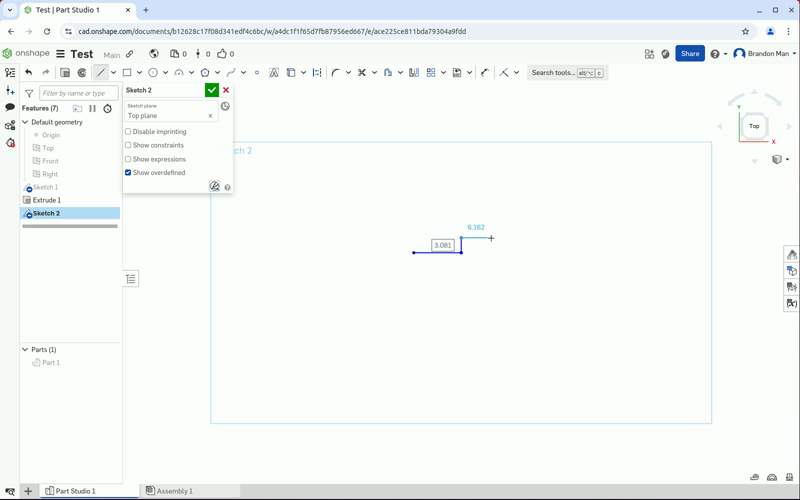
mouse_move(413, 237)
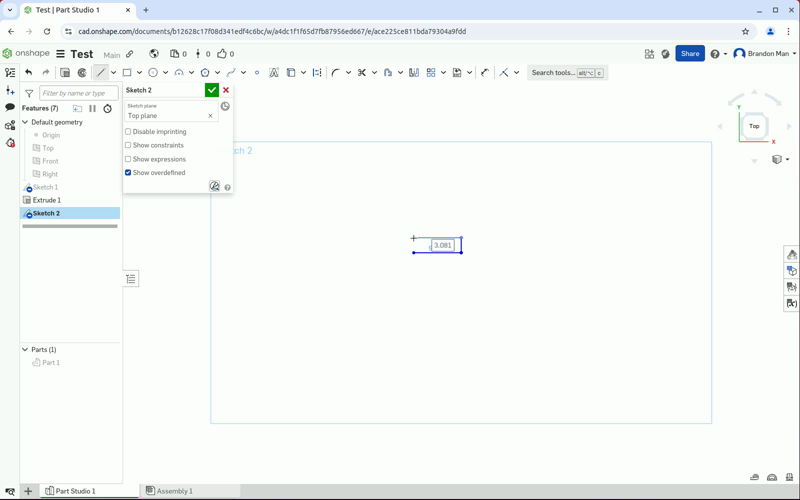
click(413, 237)
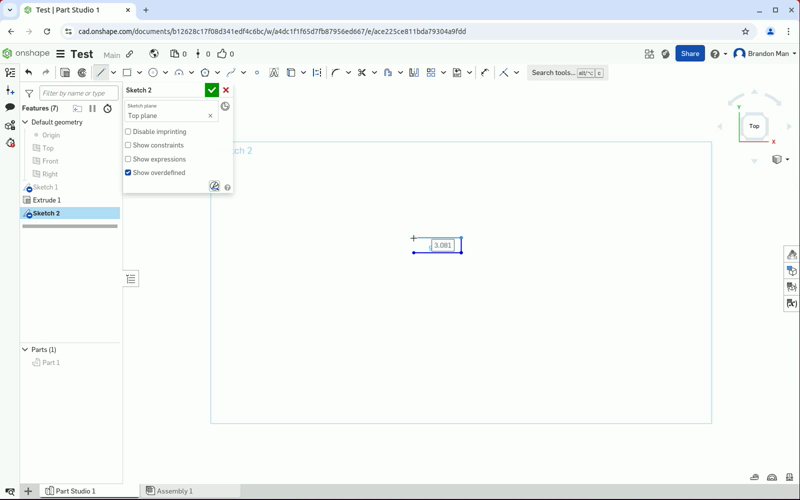
key_up(shift)
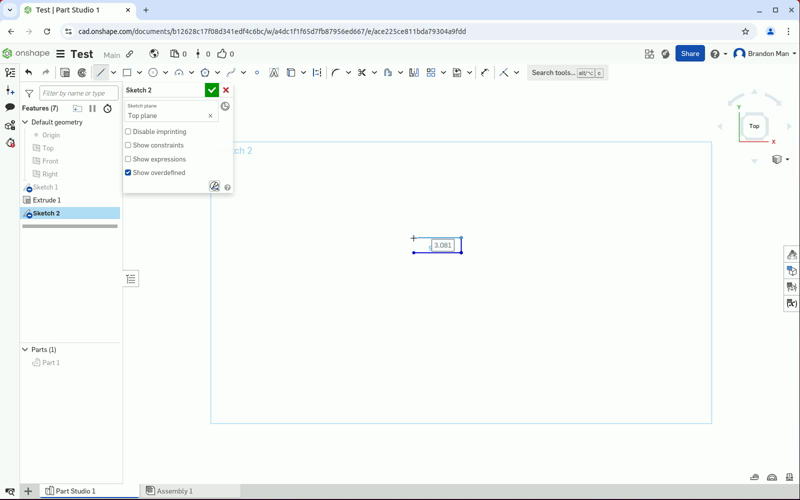
mouse_move(444, 237)
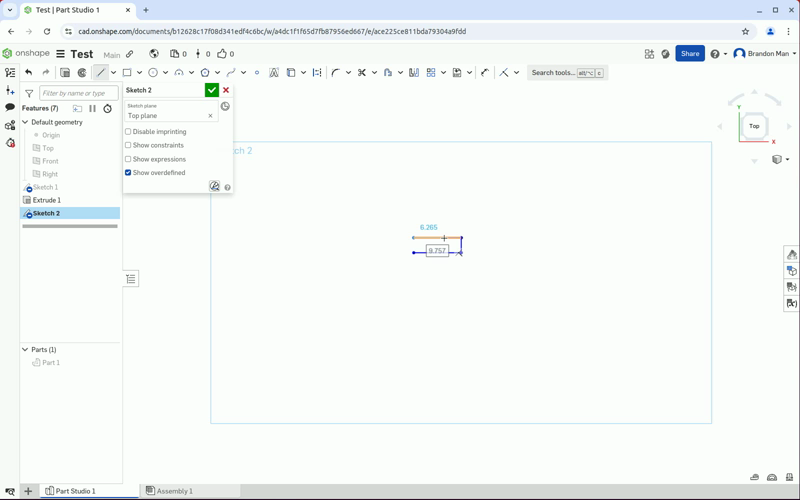
key_down(shift)
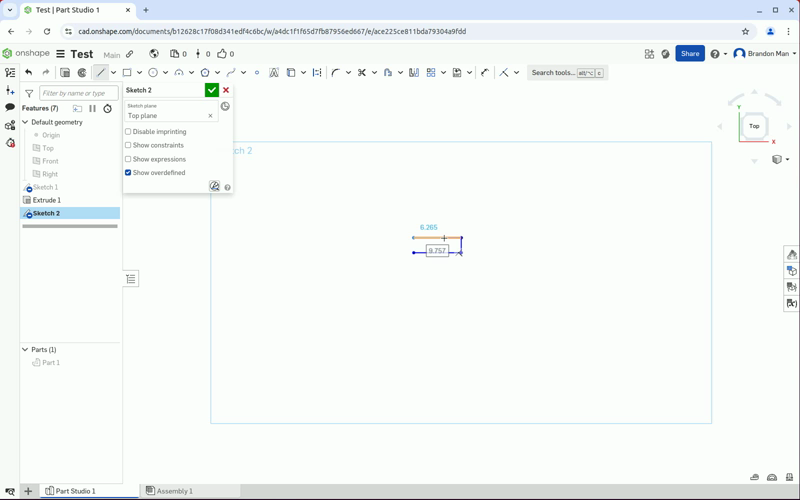
mouse_move(413, 252)
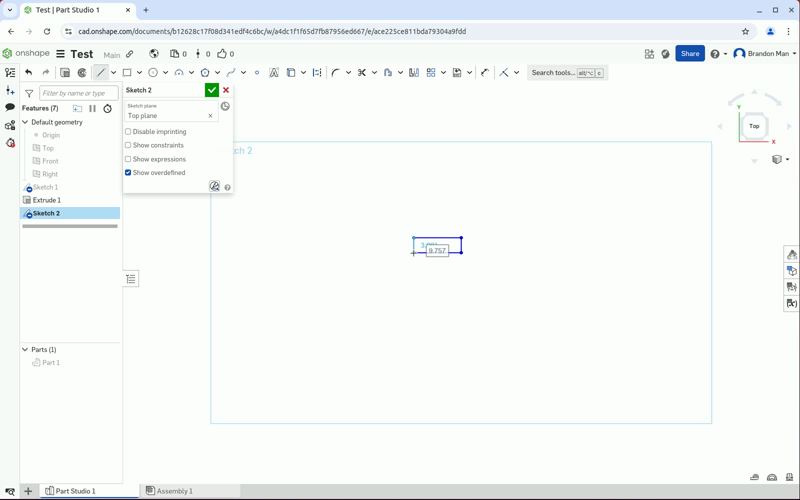
key_up(shift)
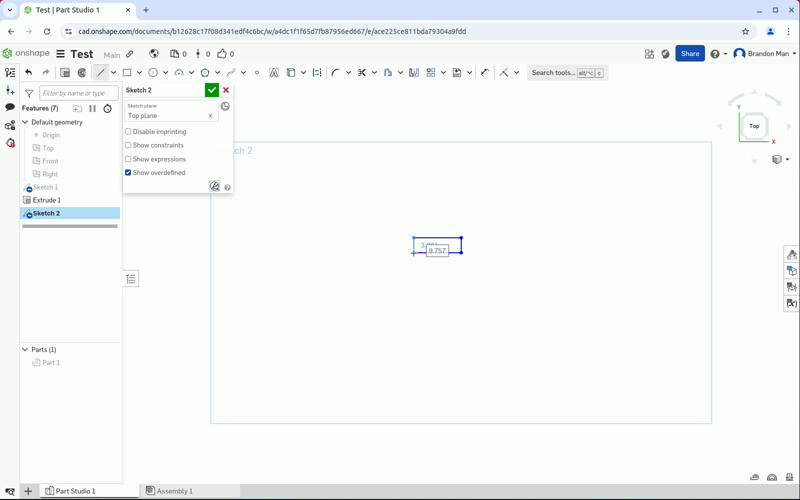
click(413, 252)
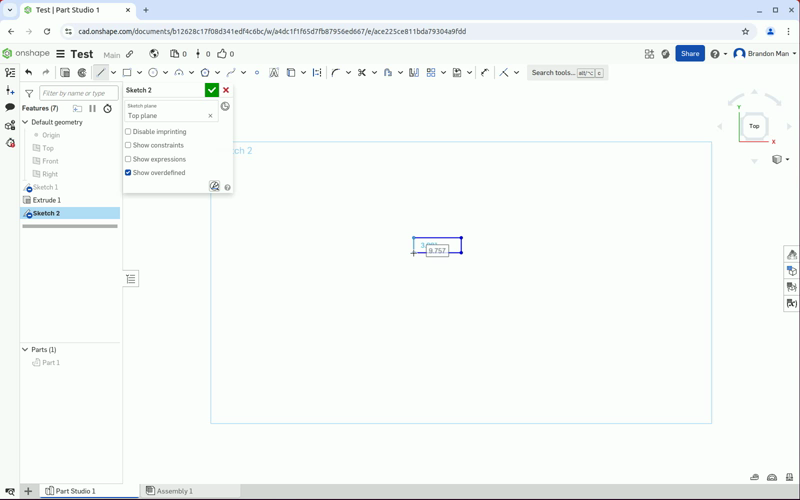
key(esc)
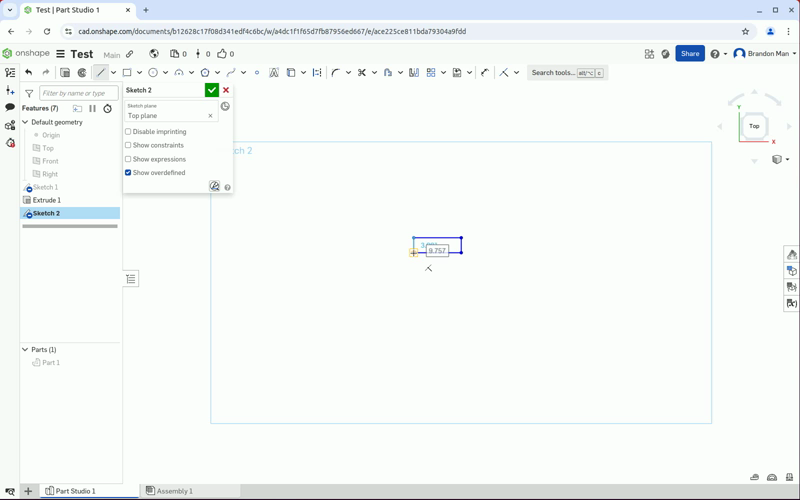
mouse_move(436, 243)
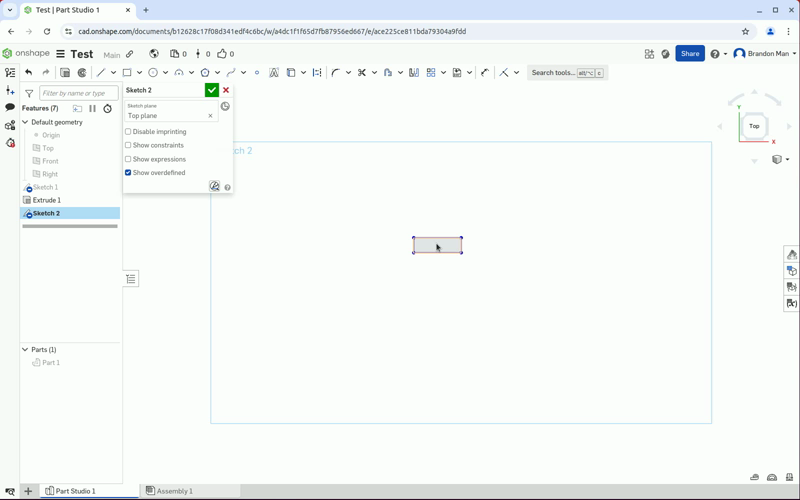
scroll(6)
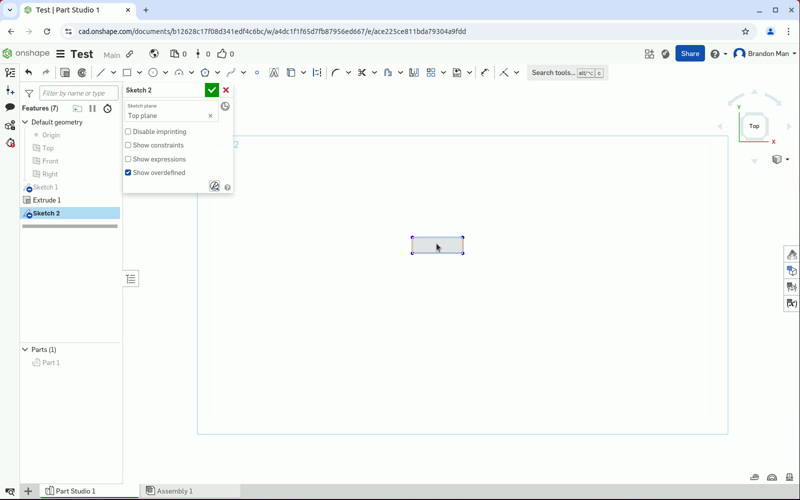
scroll(6)
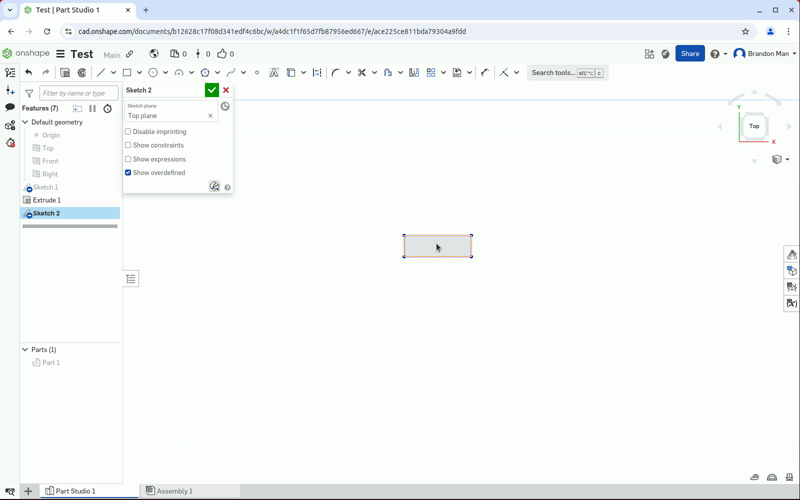
scroll(6)
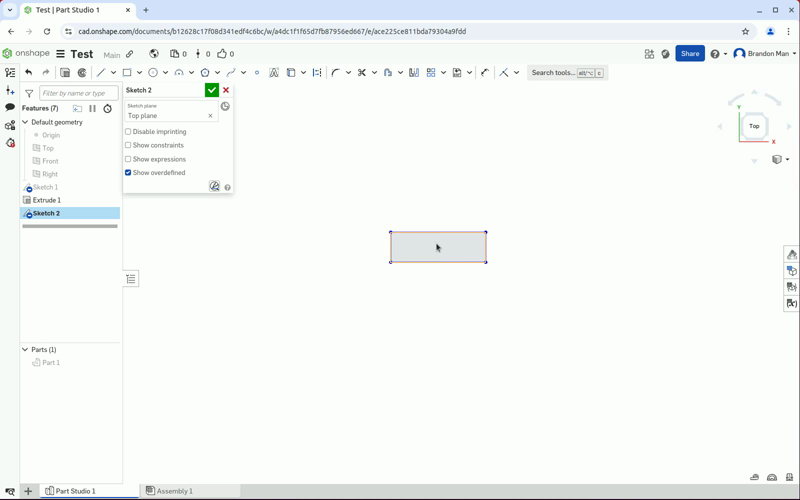
scroll(6)
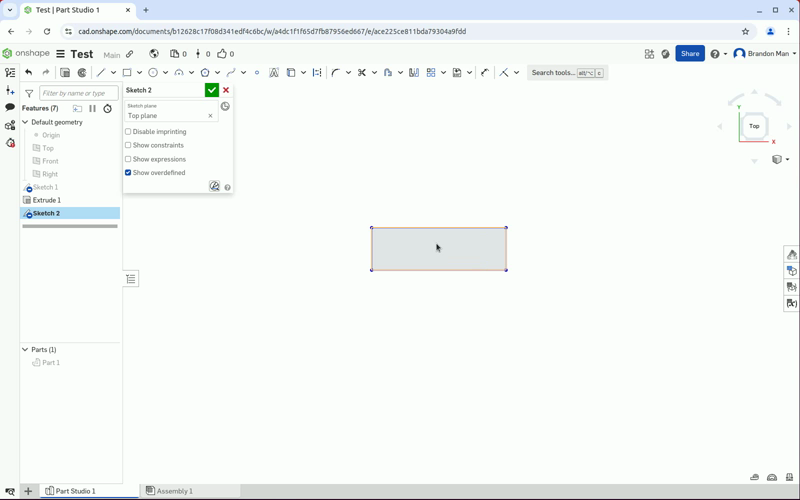
scroll(6)
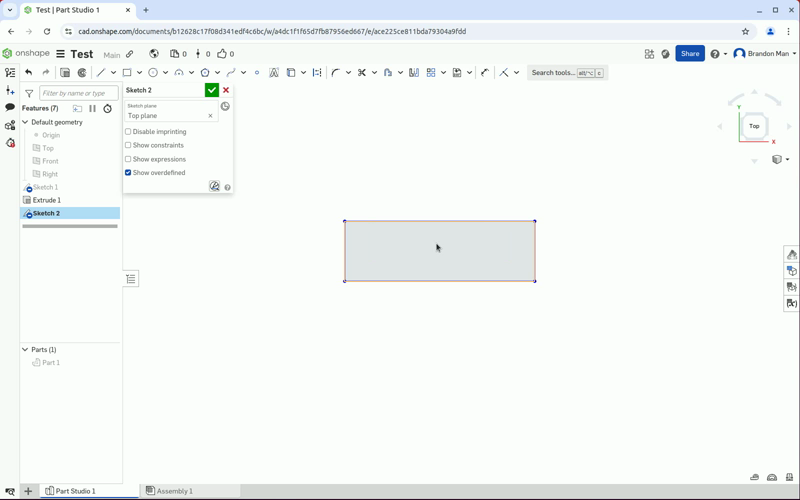
scroll(6)
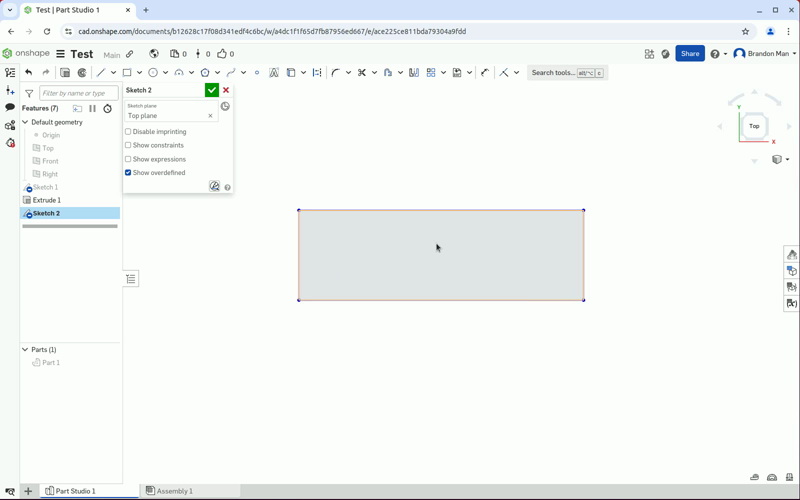
scroll(6)
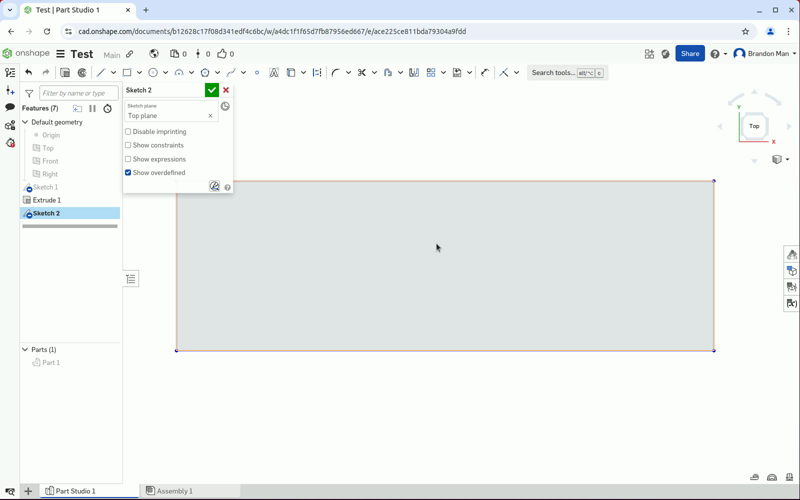
click(436, 243)
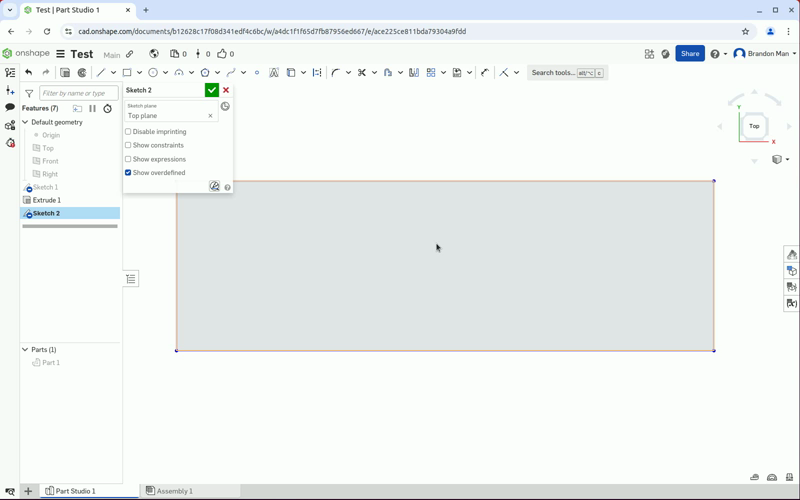
scroll(-6)
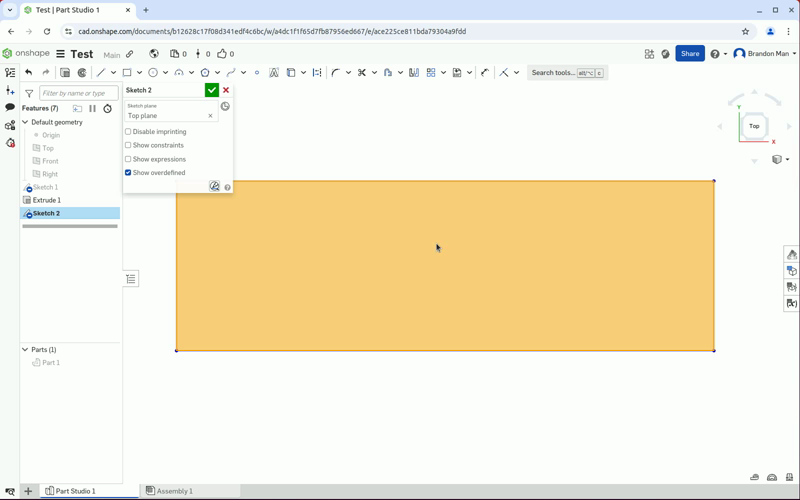
scroll(-6)
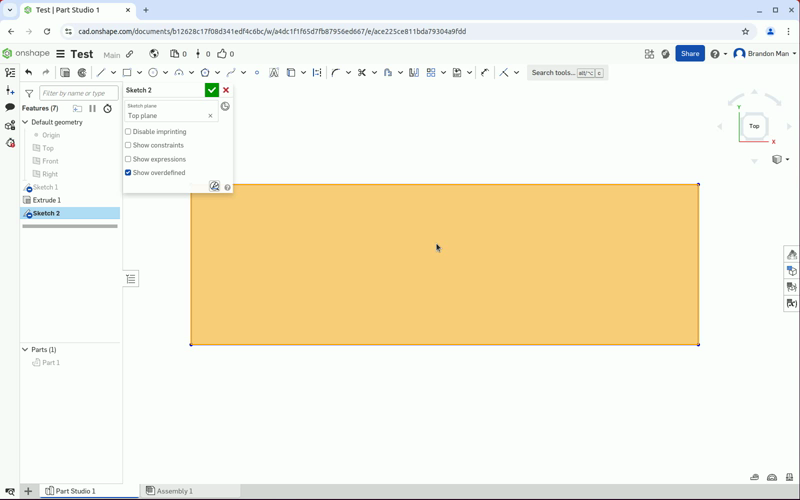
scroll(-6)
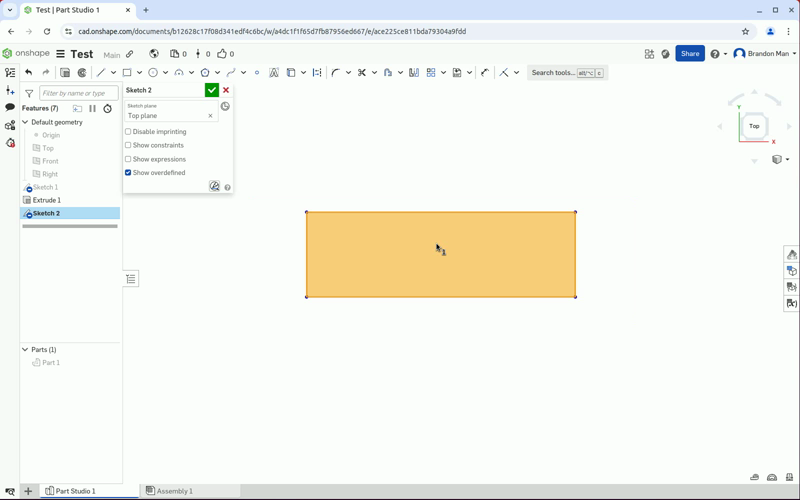
scroll(-6)
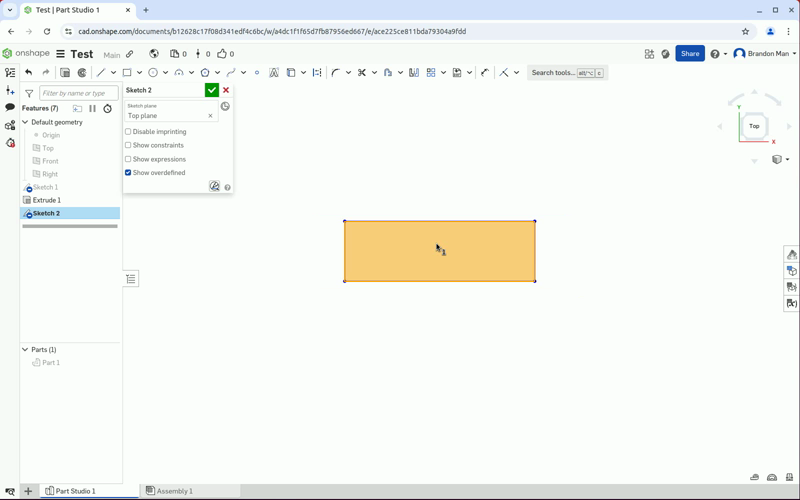
scroll(-6)
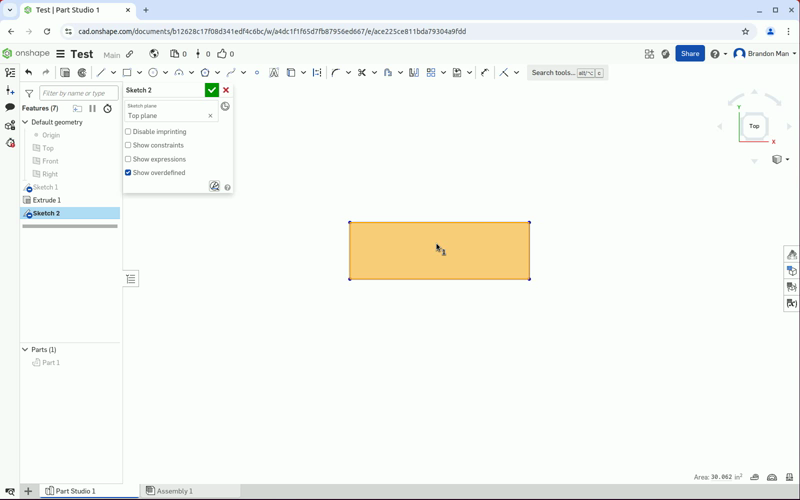
scroll(-6)
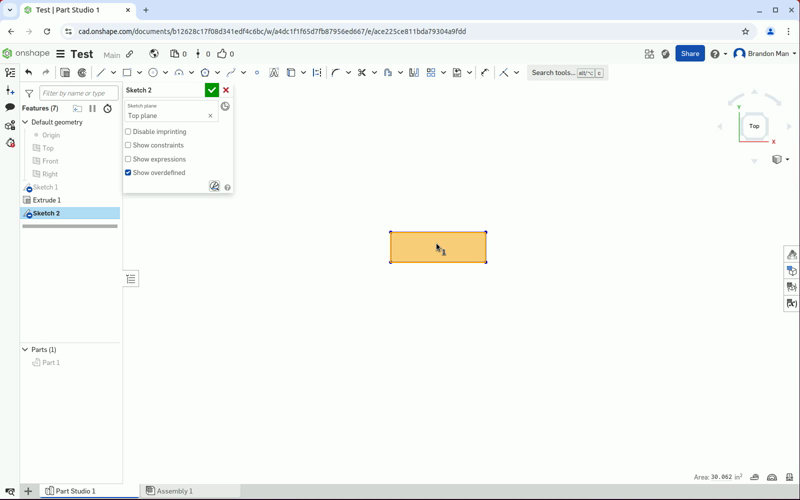
scroll(-6)
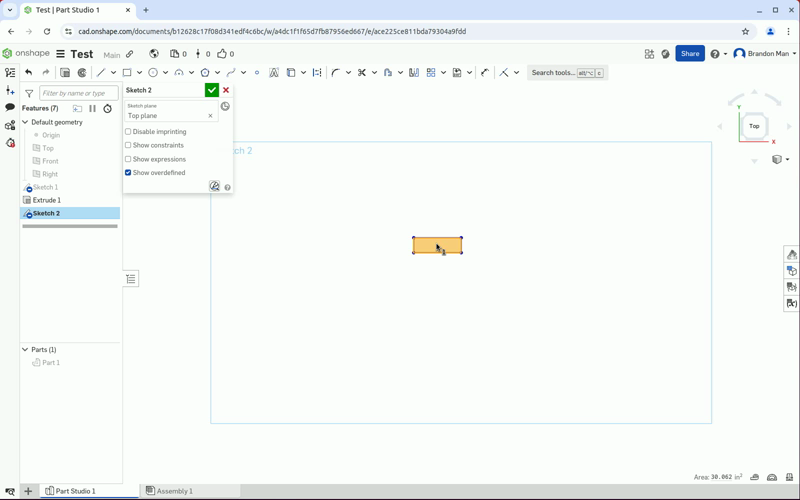
mouse_move(73, 352)
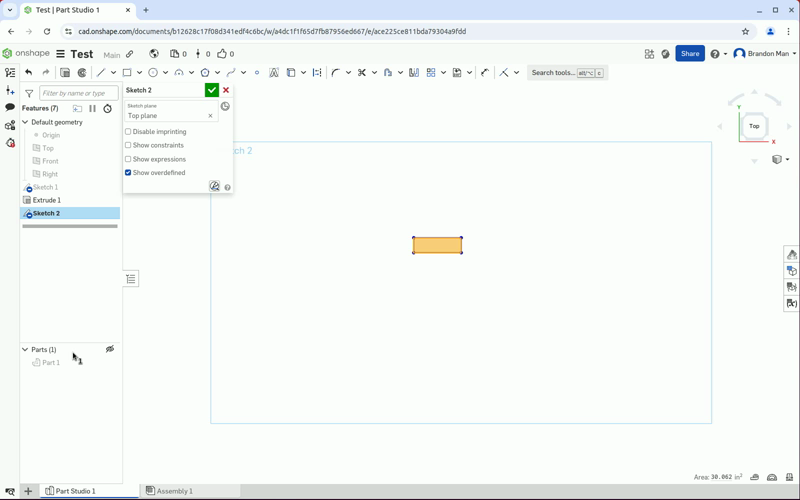
key(shift+y)
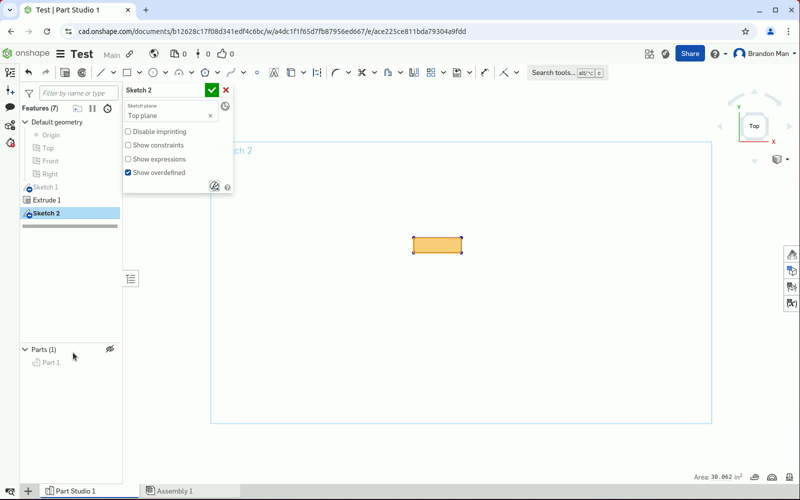
key(shift+e)
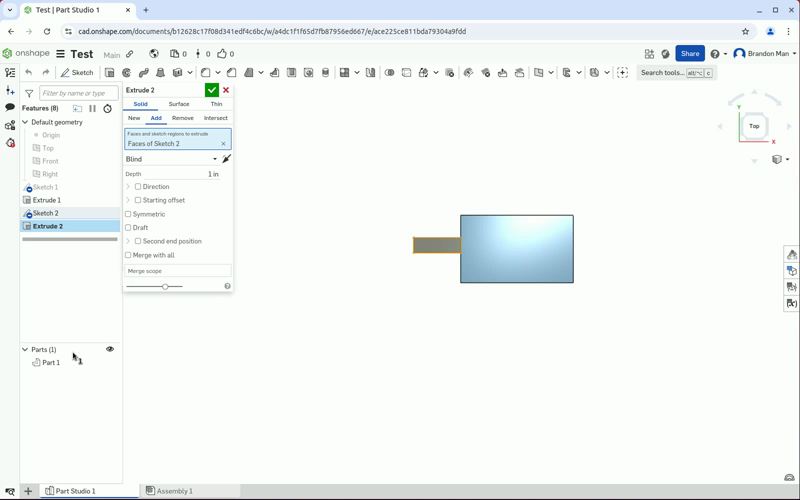
mouse_move(143, 106)
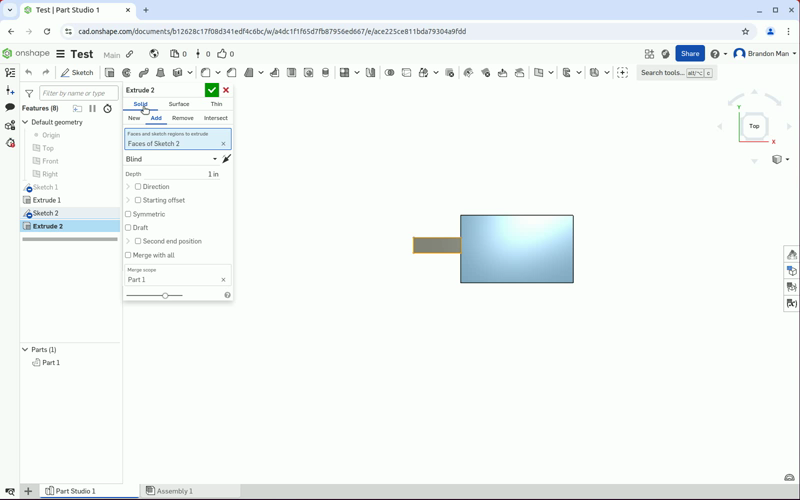
click(143, 106)
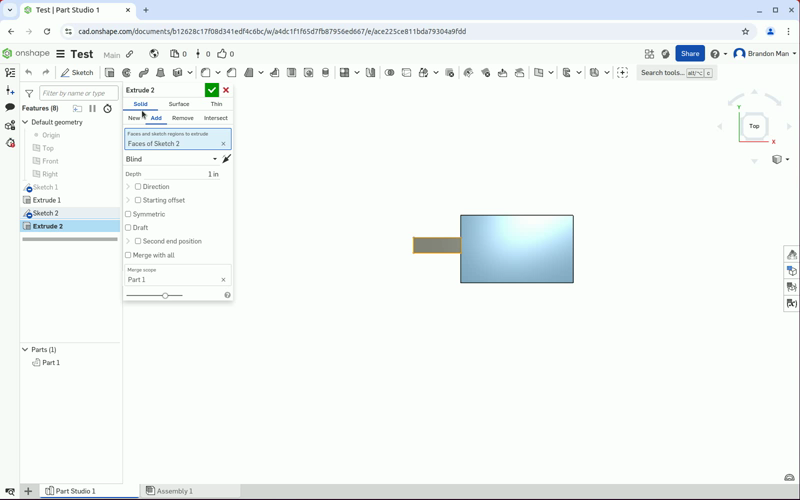
mouse_move(137, 120)
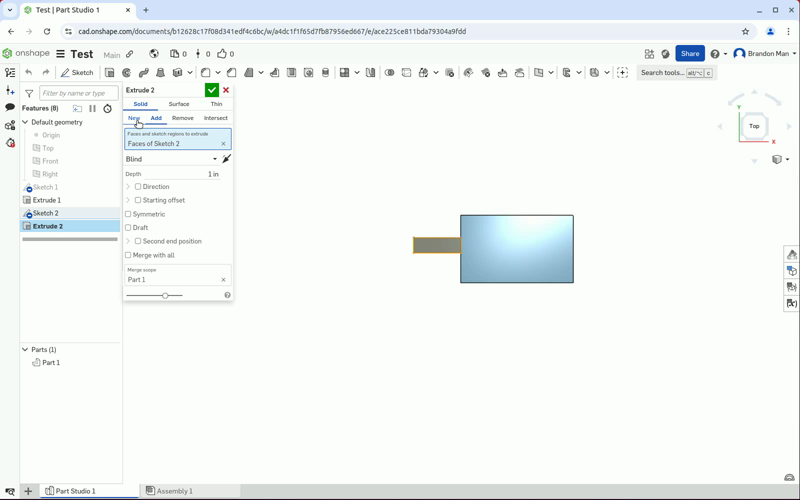
click(137, 120)
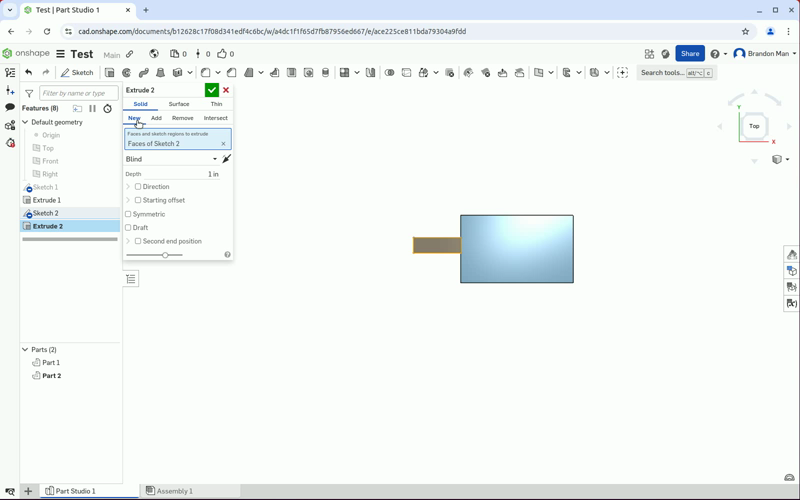
key(tab, 4)
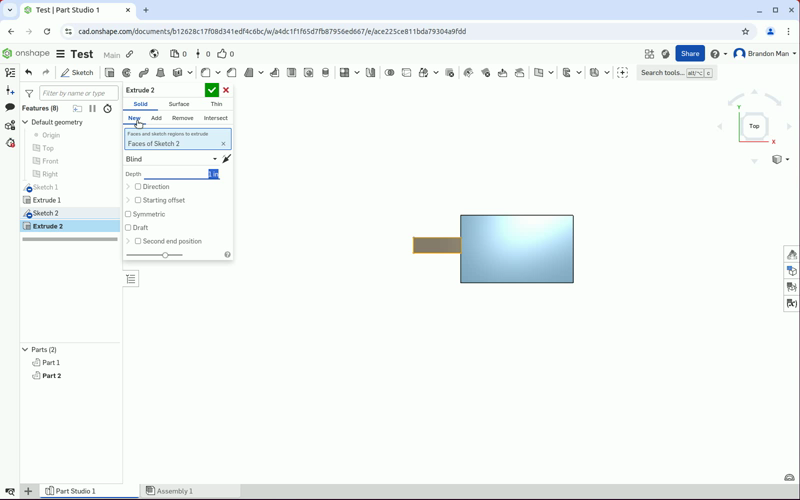
text(2.407)
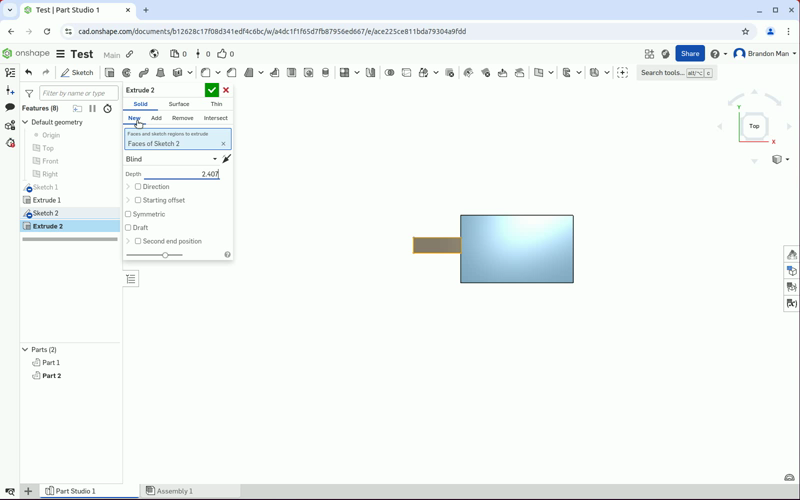
key(enter)
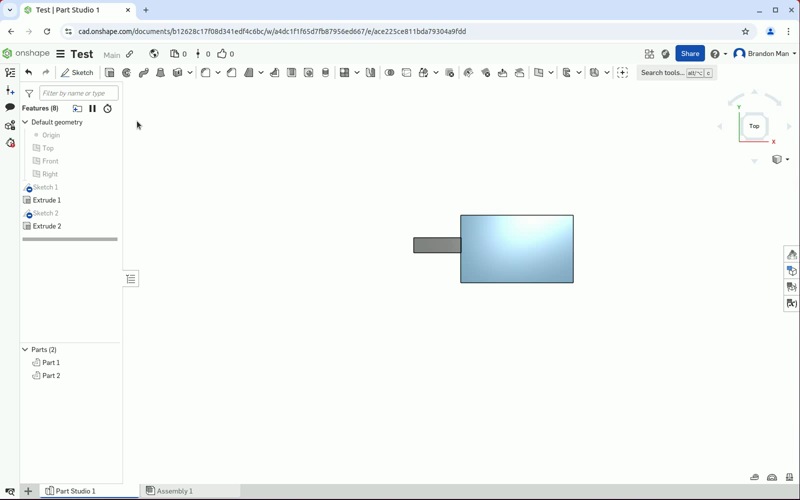
key(shift+h)
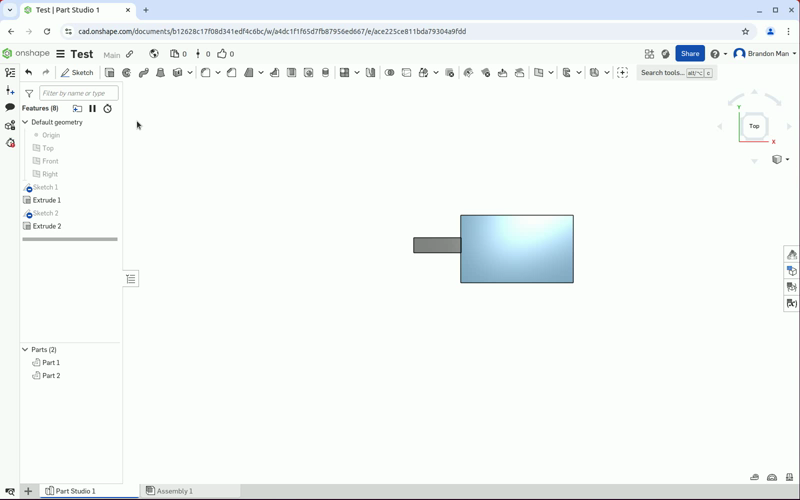
key(shift+h)
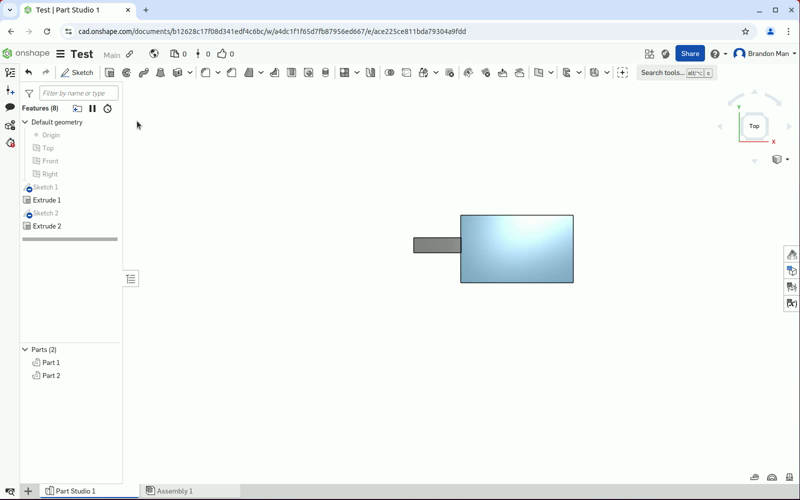
mouse_move(73, 189)
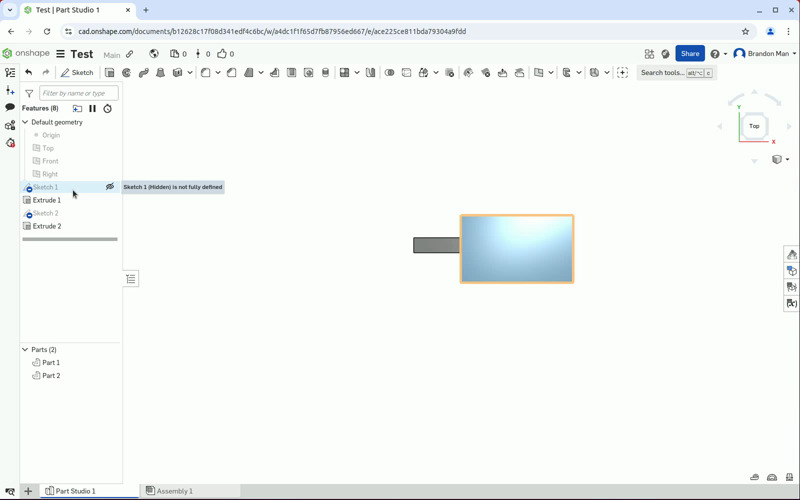
click(73, 189)
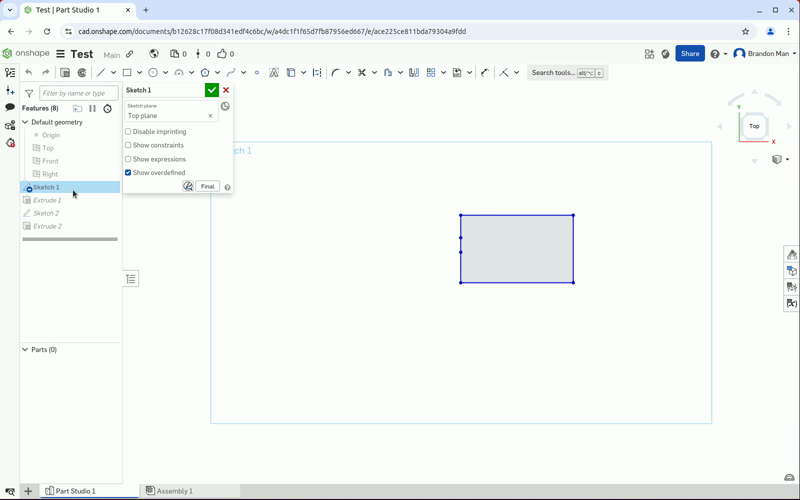
mouse_move(229, 92)
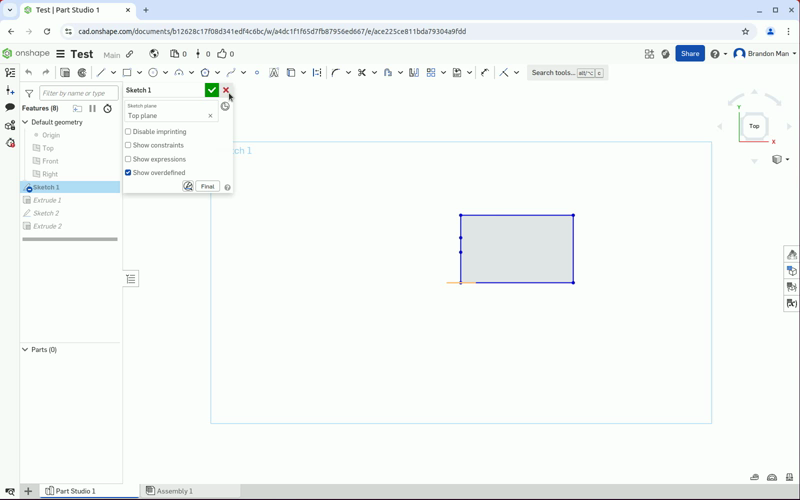
click(229, 92)
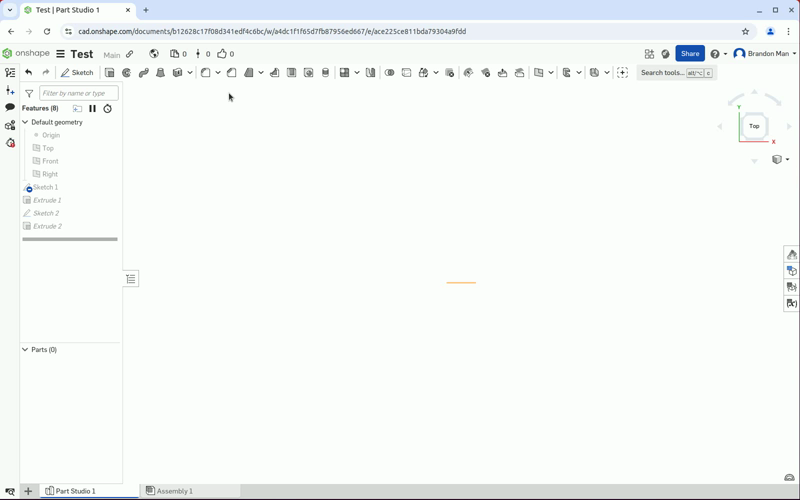
mouse_move(541, 75)
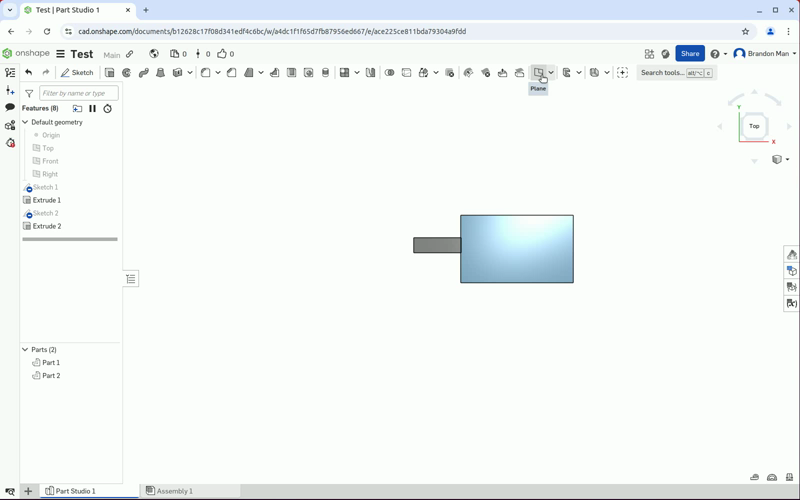
click(541, 75)
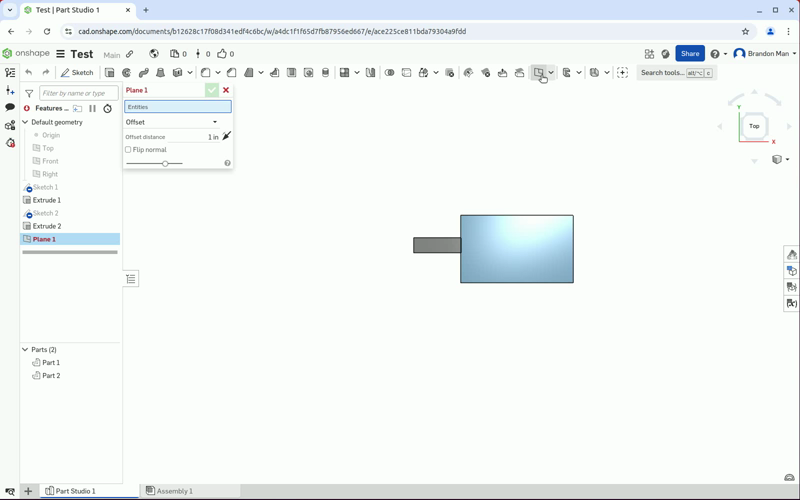
mouse_move(73, 150)
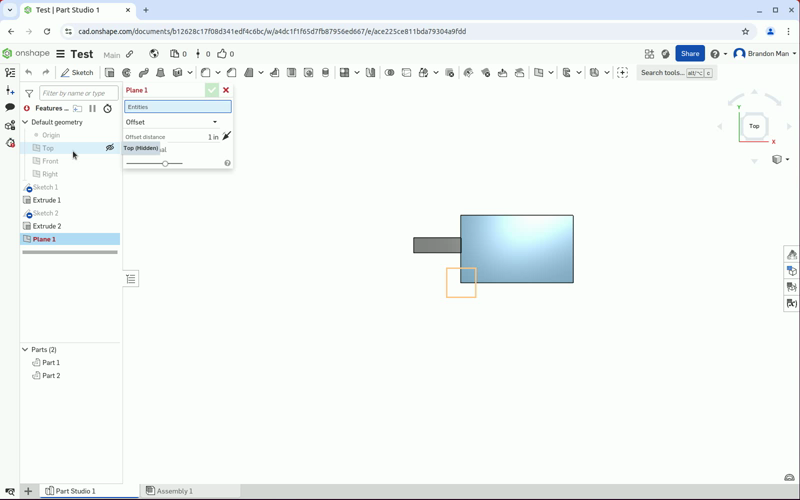
click(73, 150)
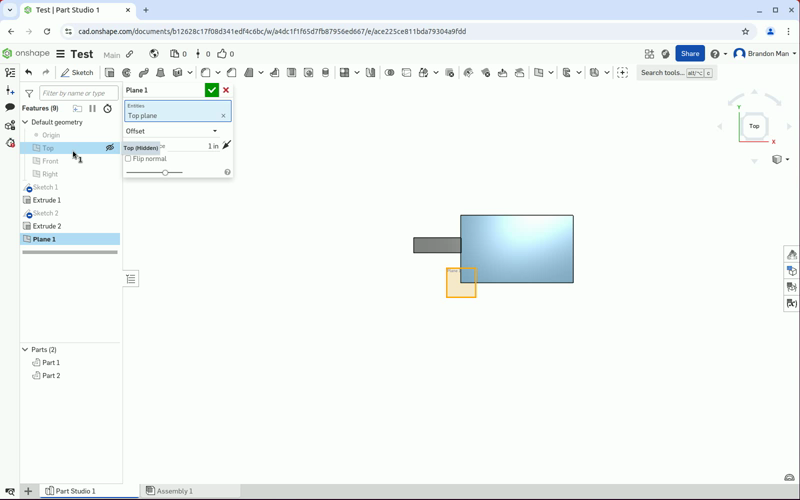
key(tab, 2)
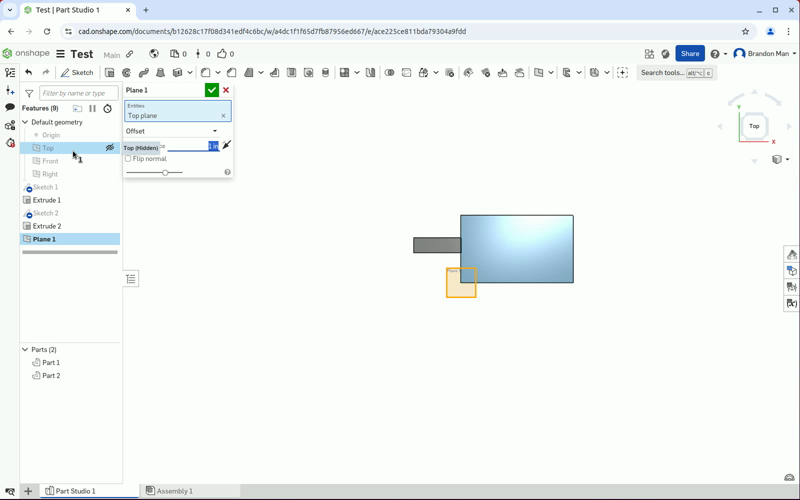
text(2.403)
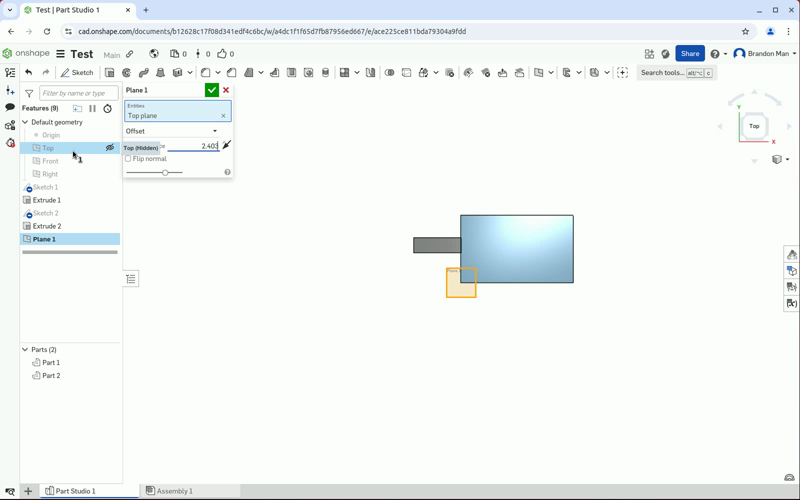
key(enter, 2)
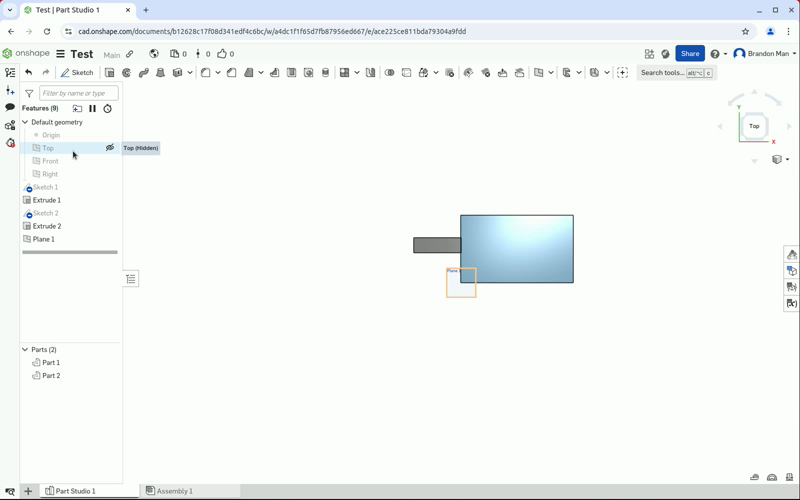
key(shift+s)
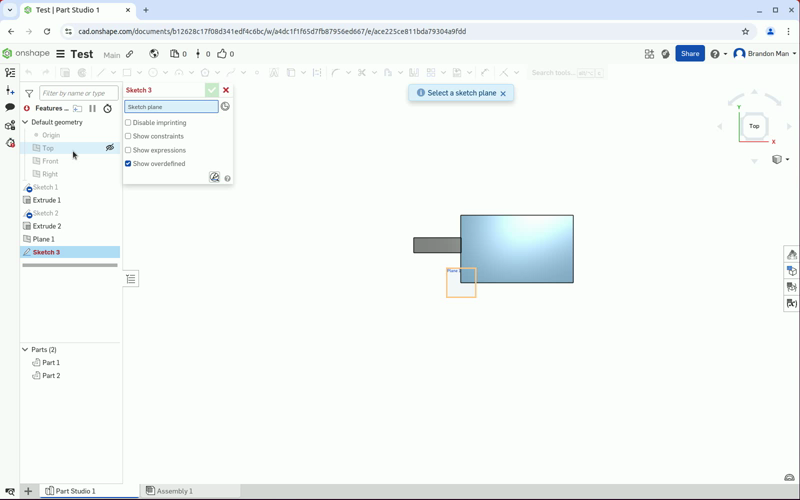
mouse_move(73, 241)
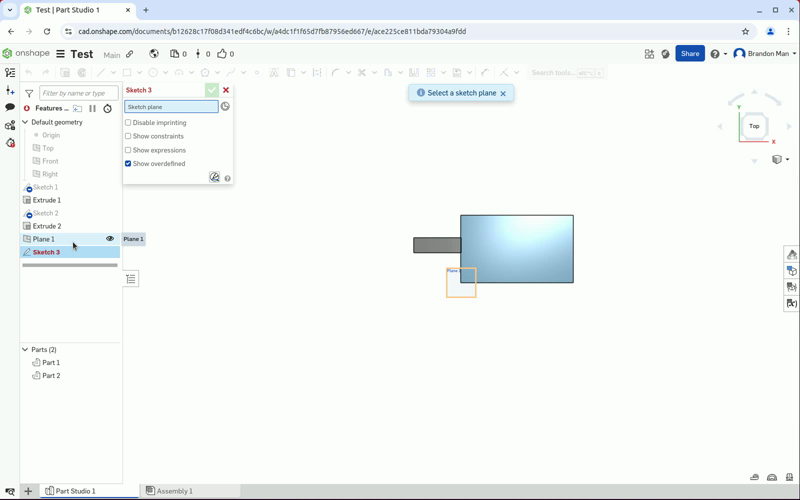
click(73, 241)
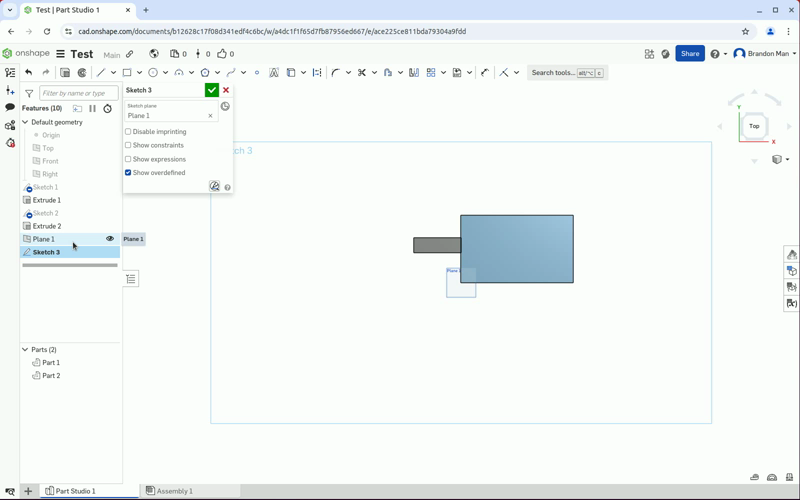
mouse_move(73, 352)
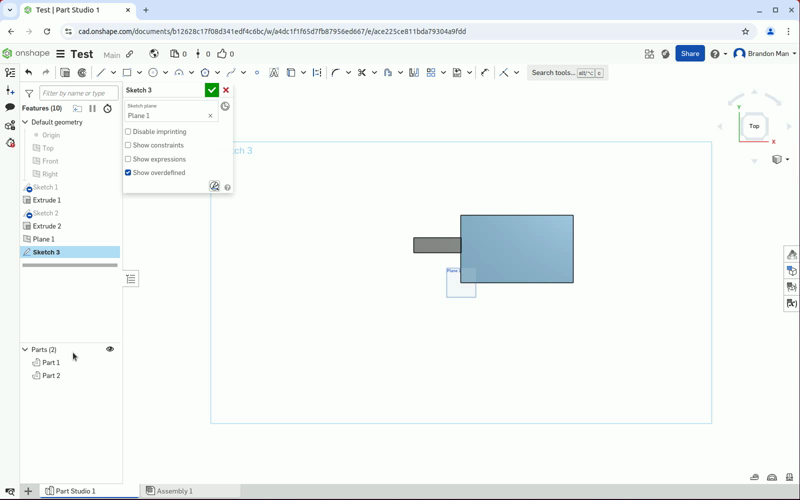
key(y)
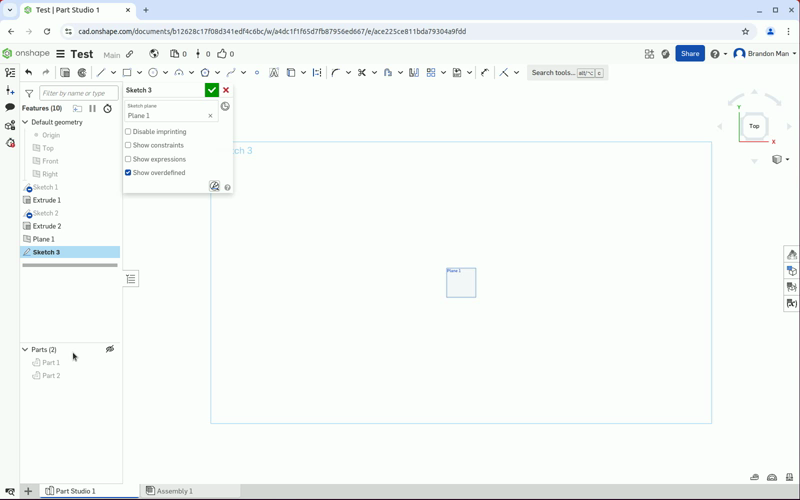
key(c)
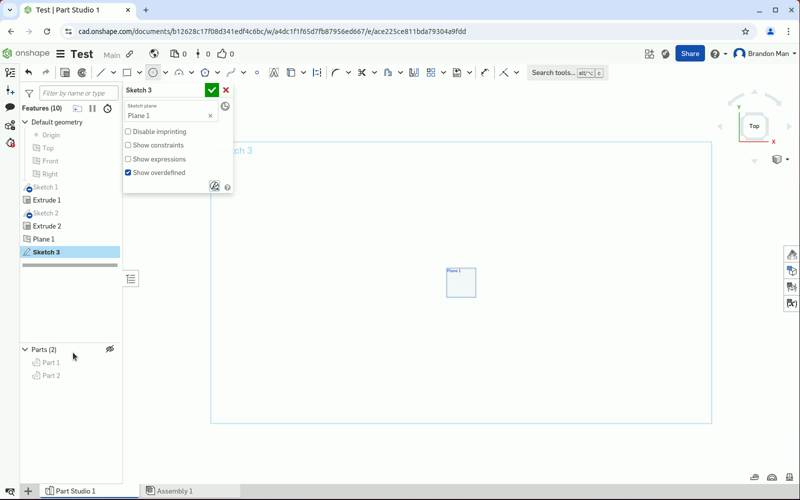
key_down(shift)
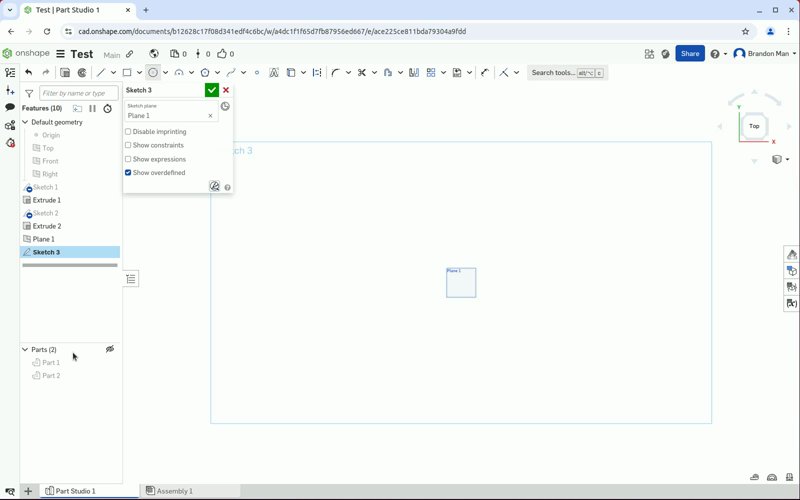
mouse_move(425, 244)
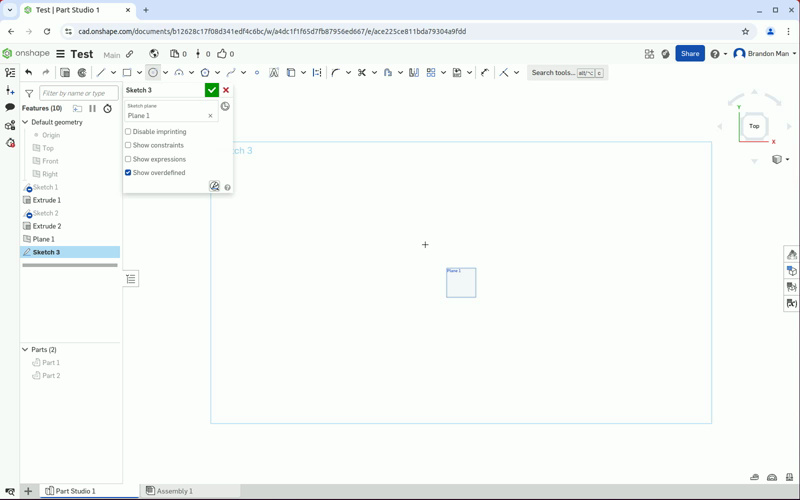
click(425, 244)
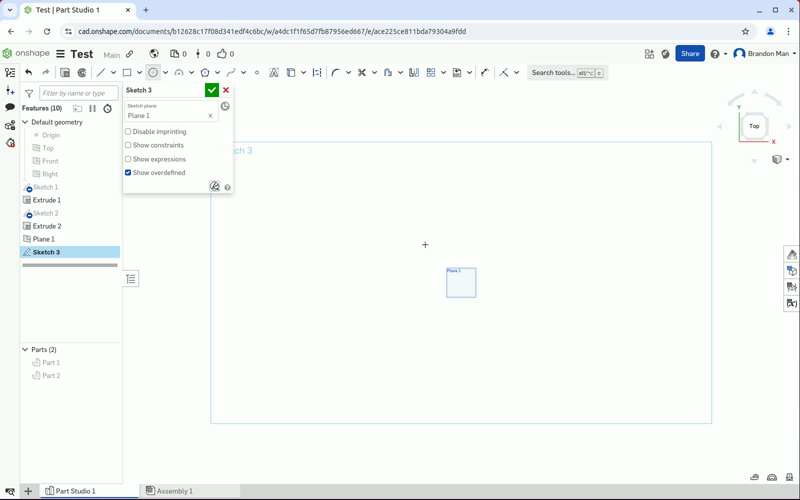
key_up(shift)
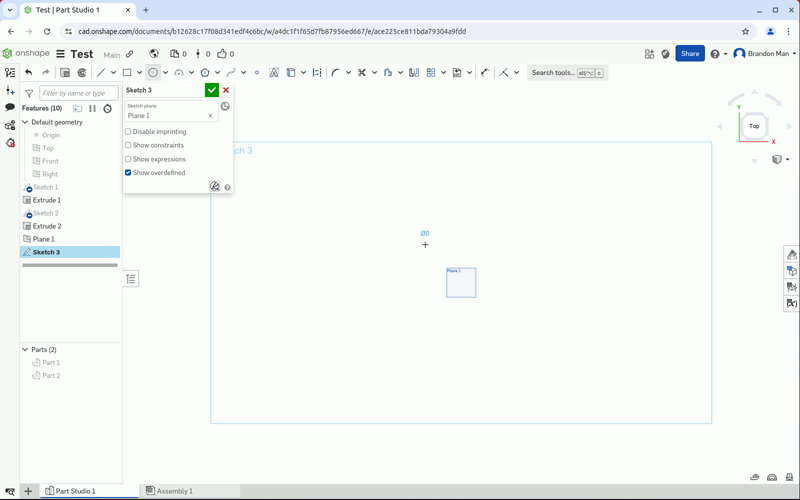
mouse_move(431, 244)
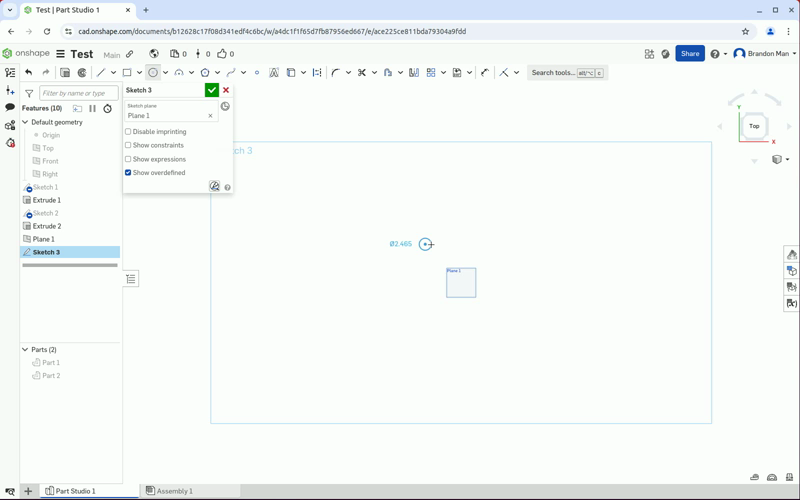
click(431, 244)
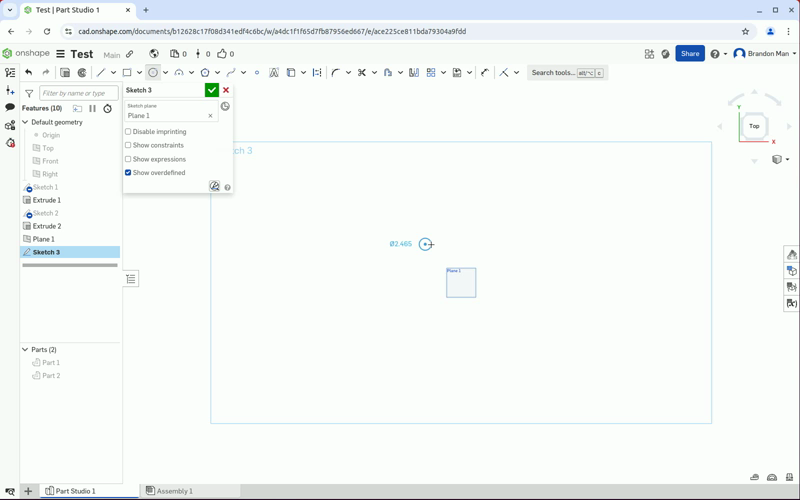
key(esc)
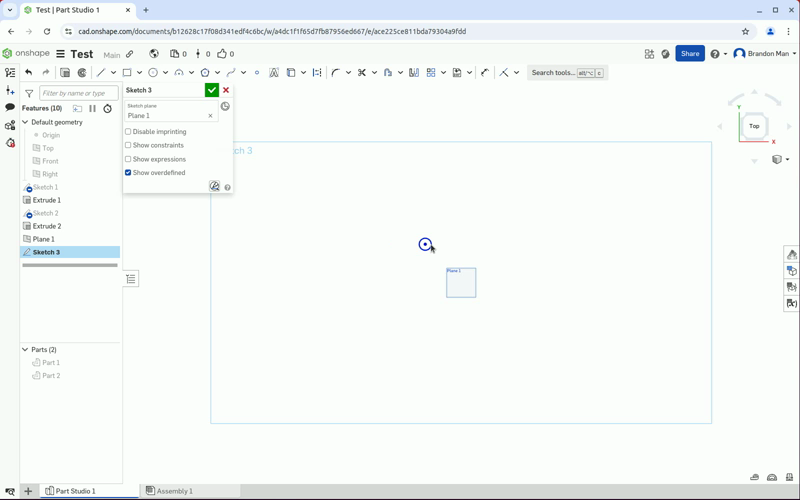
mouse_move(425, 245)
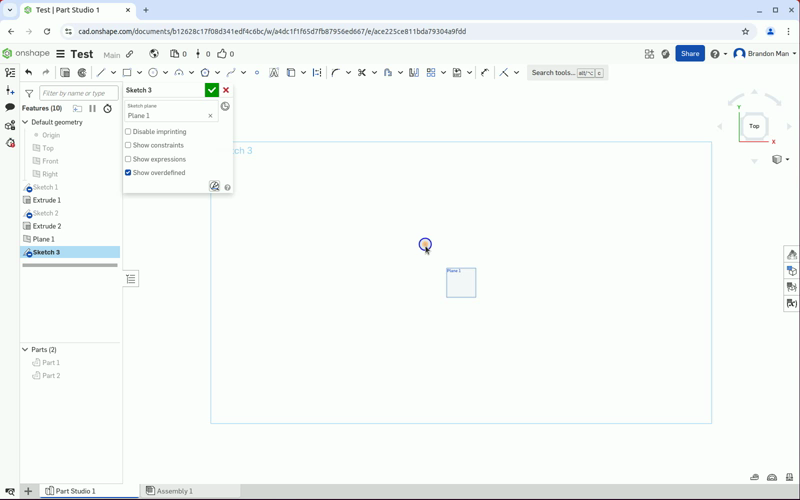
scroll(6)
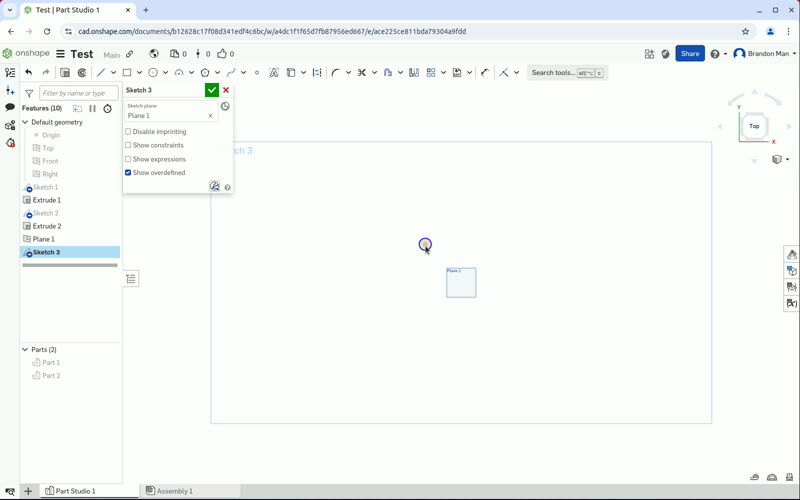
scroll(6)
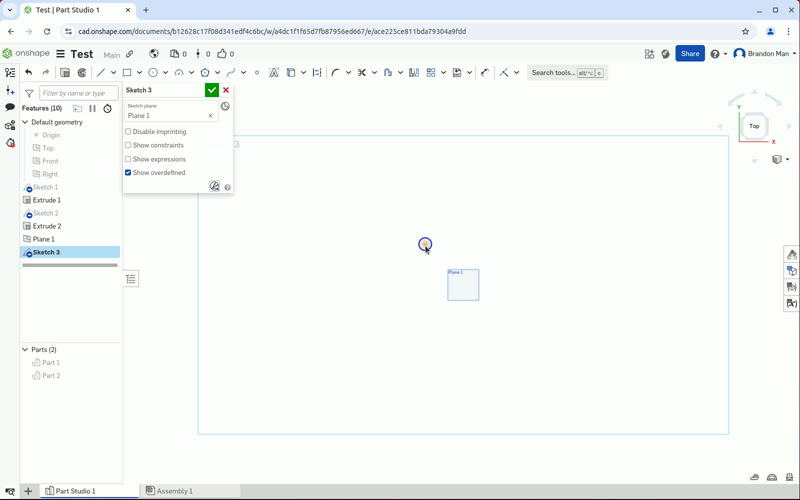
scroll(6)
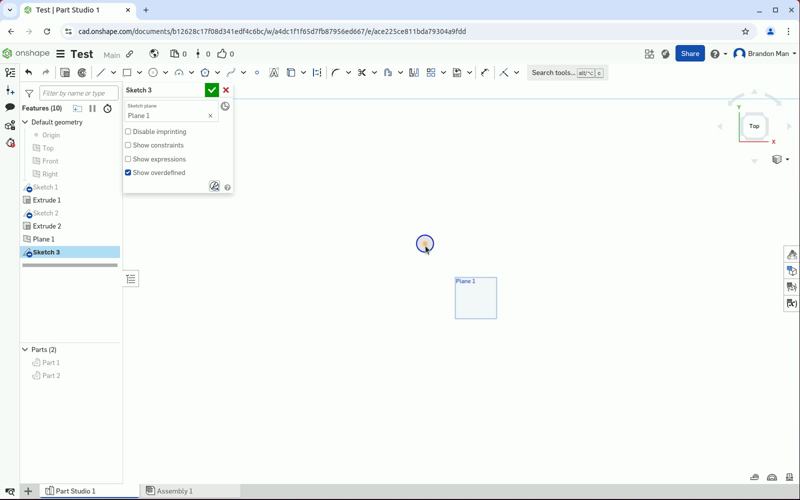
scroll(6)
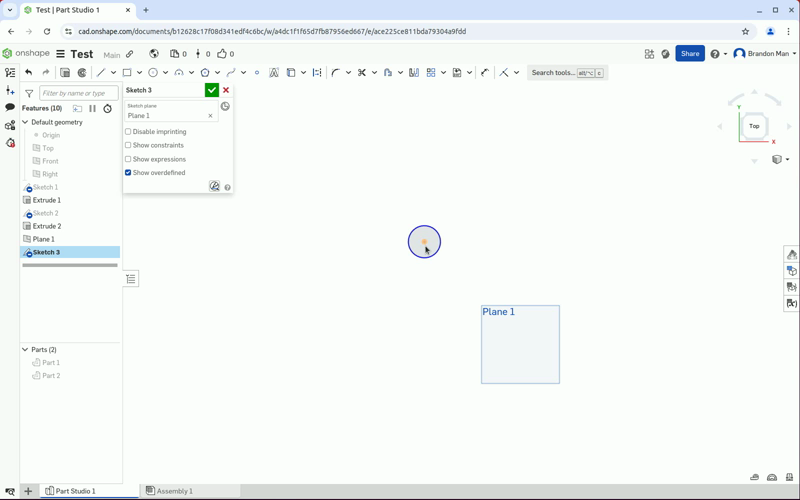
scroll(6)
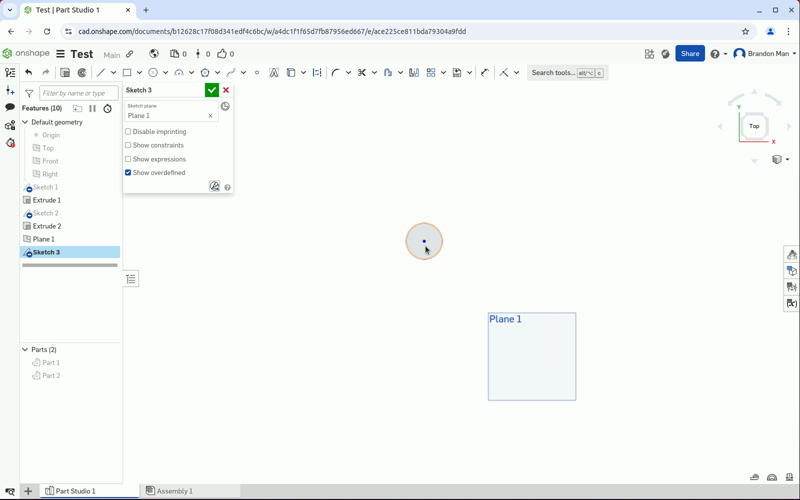
scroll(6)
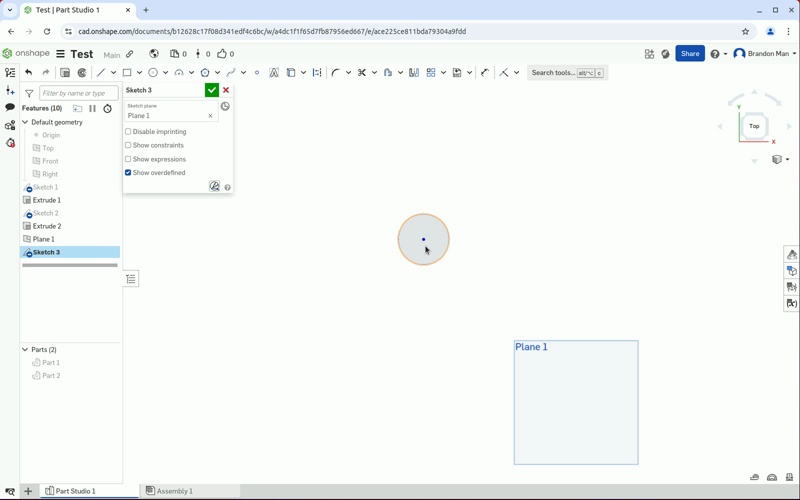
scroll(6)
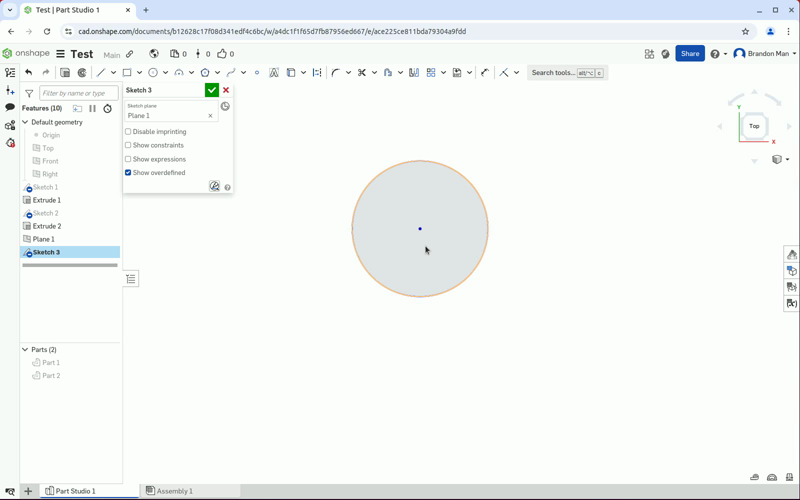
click(425, 245)
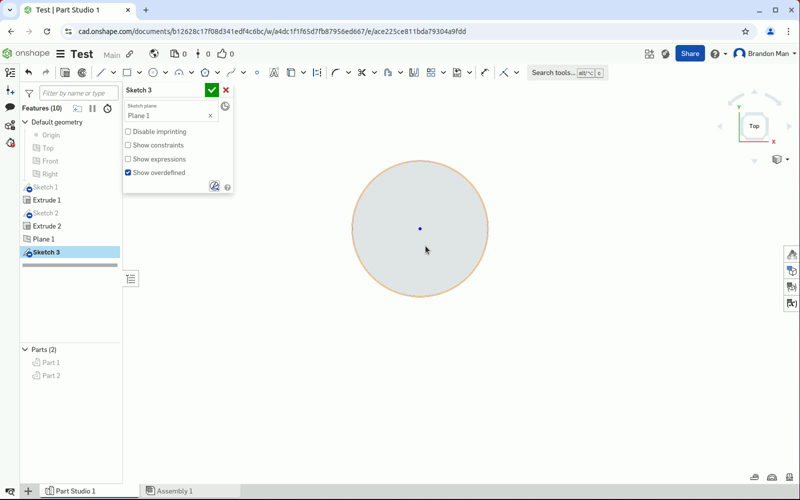
scroll(-6)
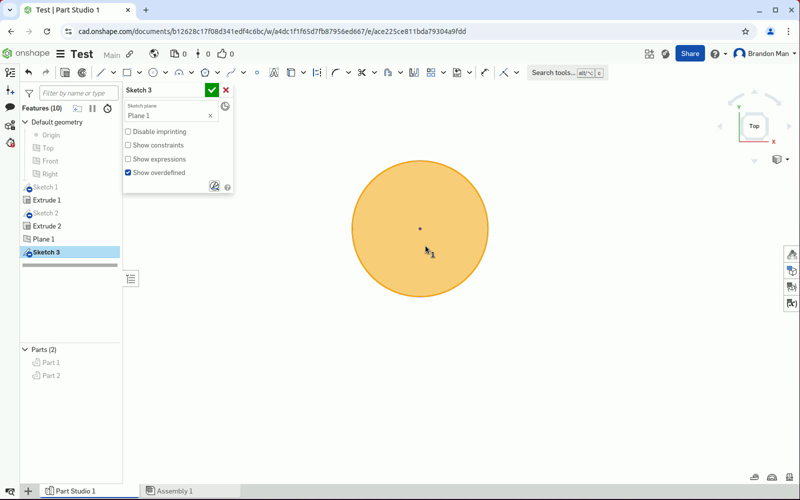
scroll(-6)
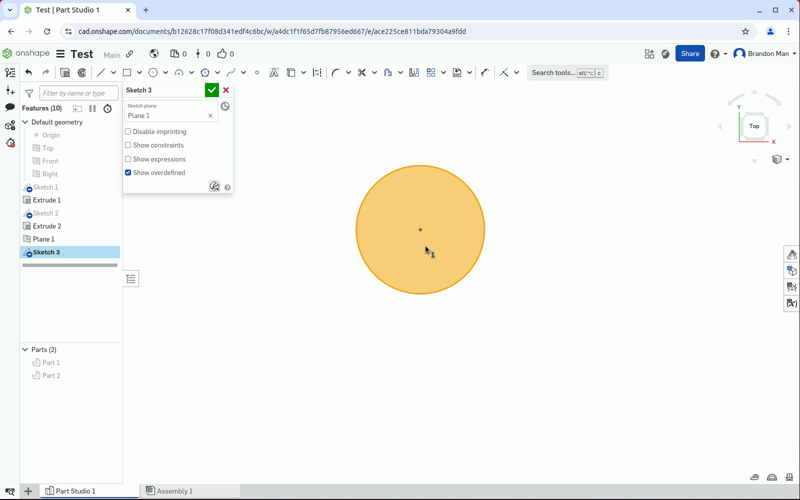
scroll(-6)
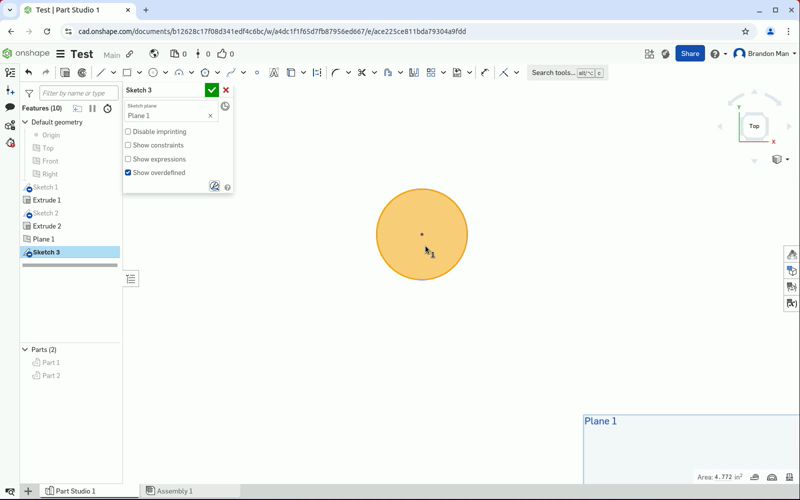
scroll(-6)
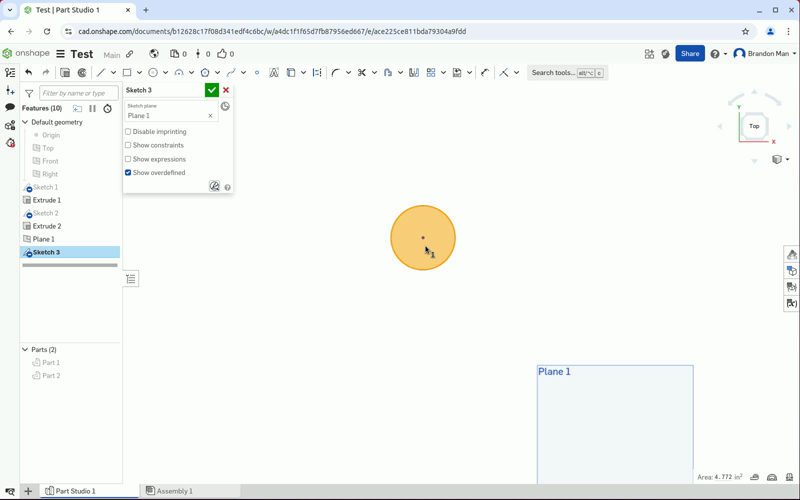
scroll(-6)
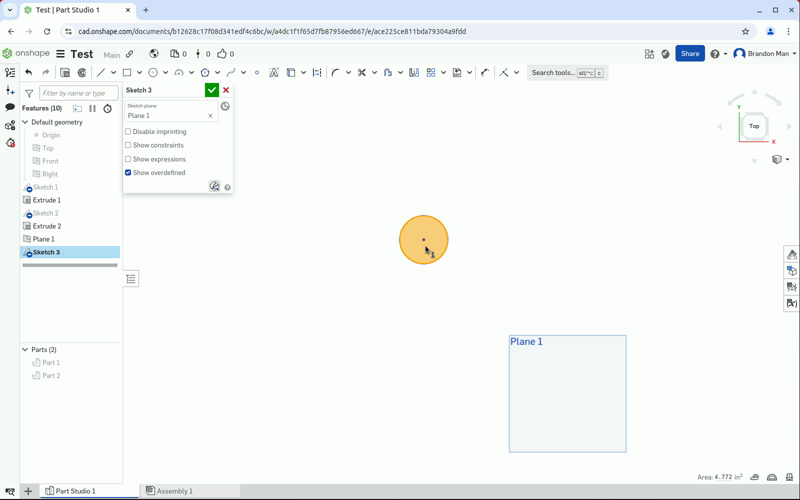
scroll(-6)
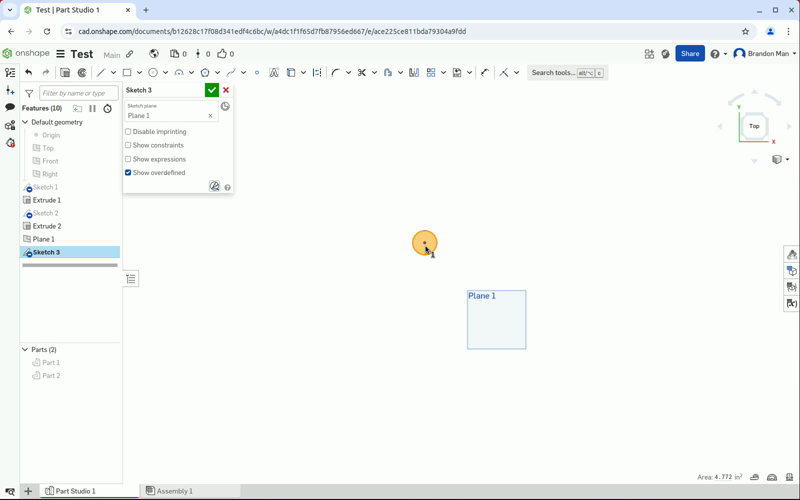
scroll(-6)
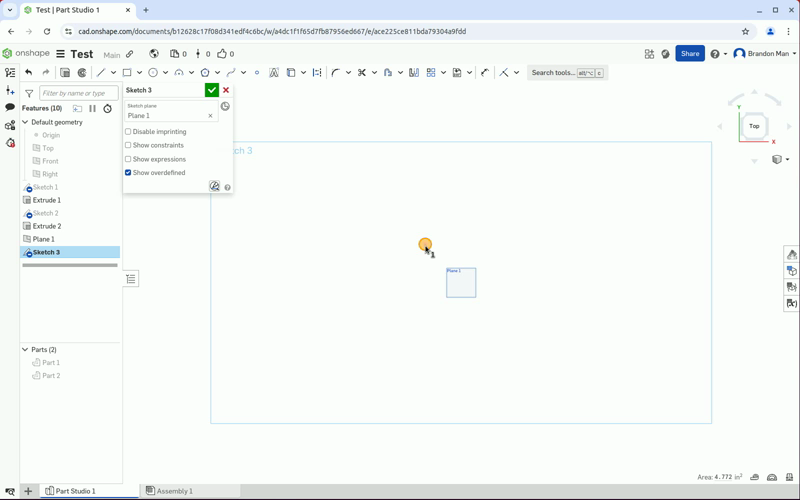
mouse_move(73, 352)
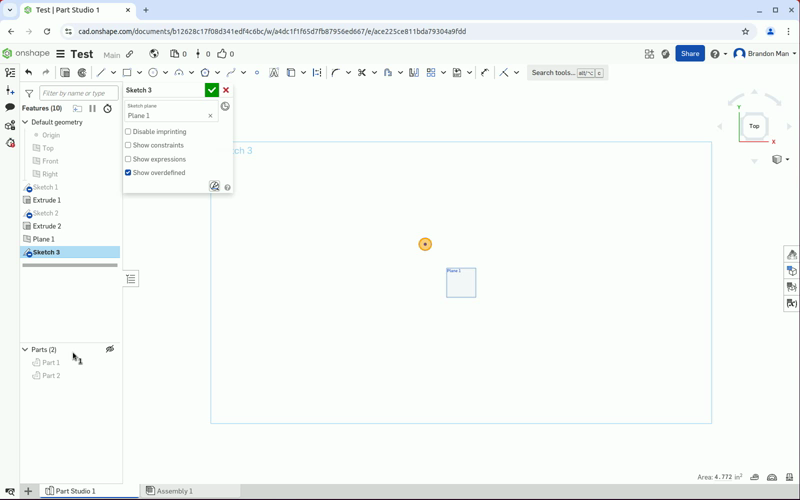
key(shift+y)
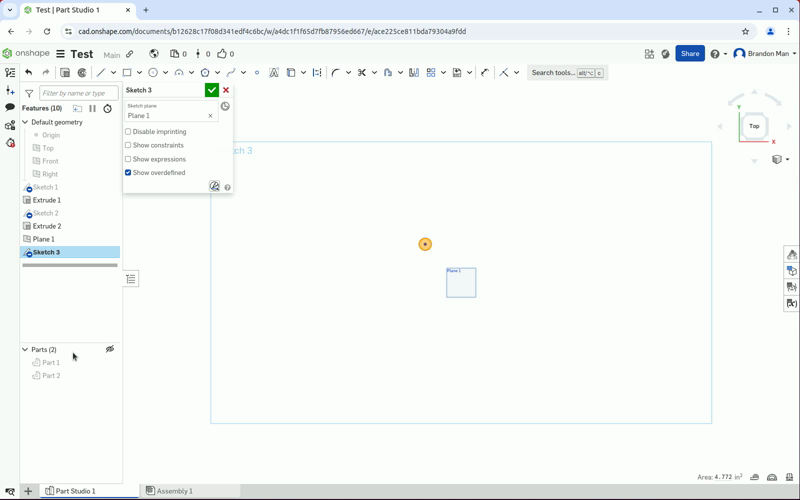
key(shift+e)
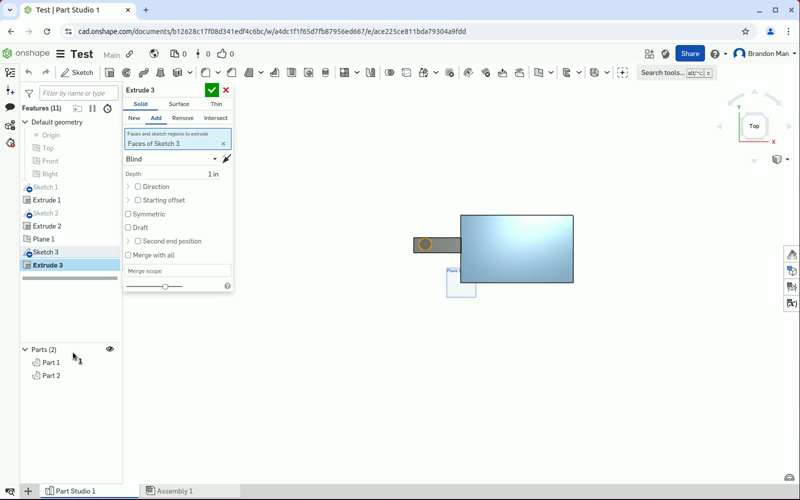
mouse_move(143, 106)
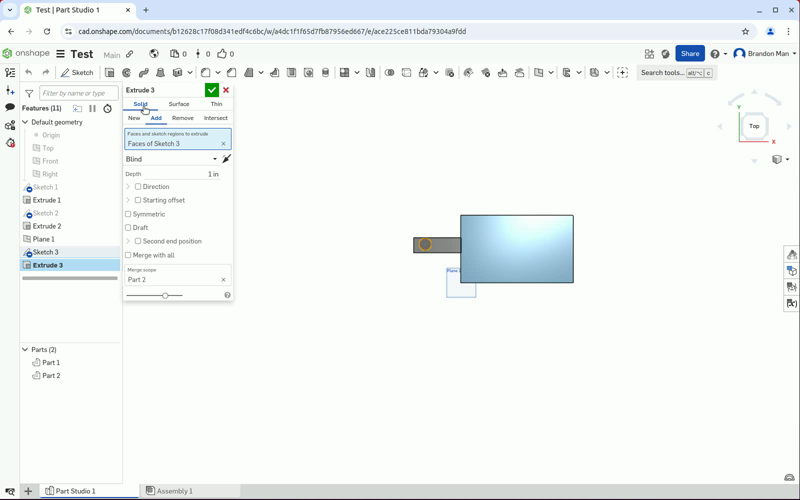
click(143, 106)
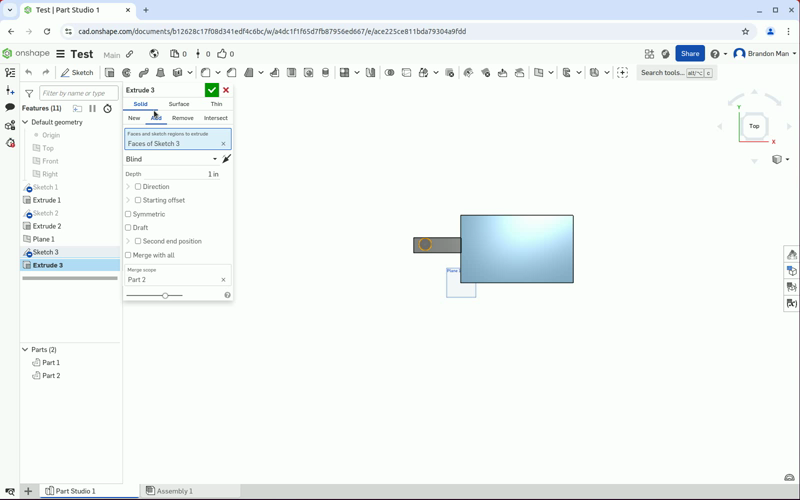
mouse_move(186, 120)
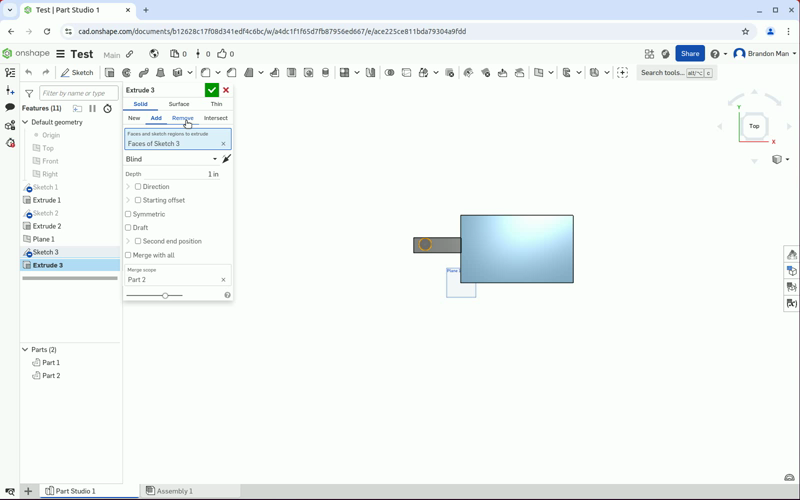
click(186, 120)
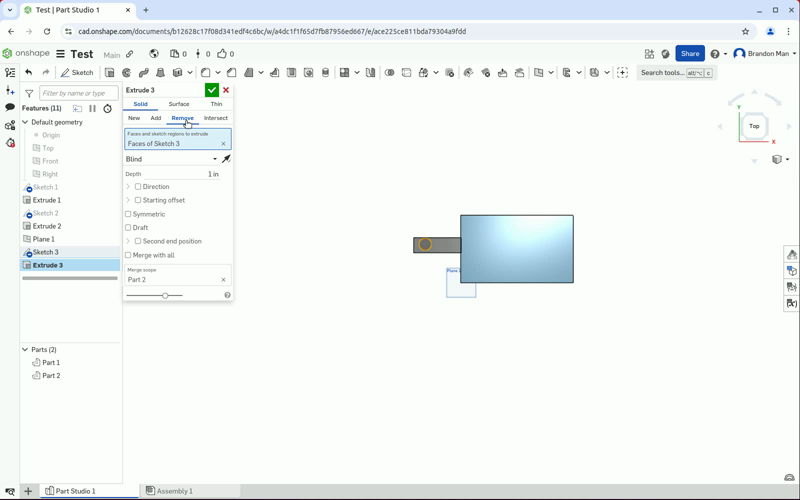
key(tab, 4)
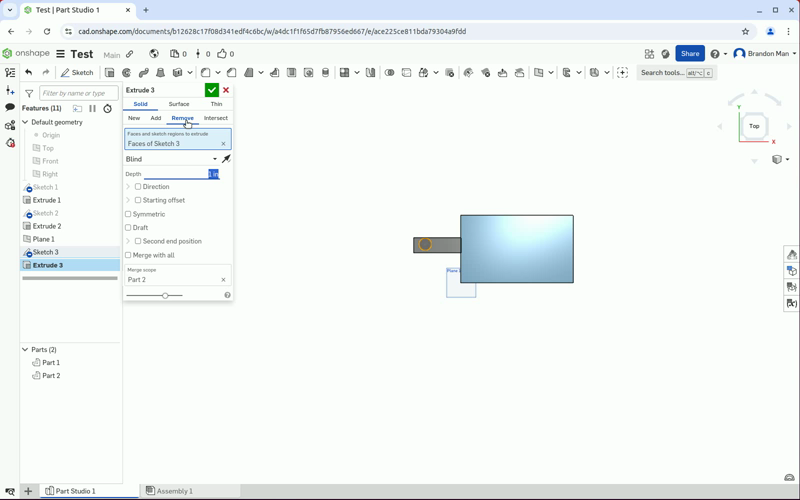
text(2.407)
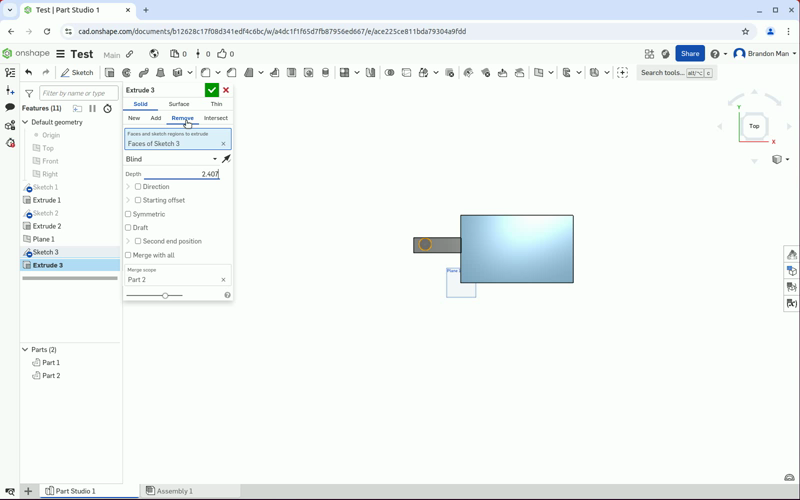
key(tab, 6)
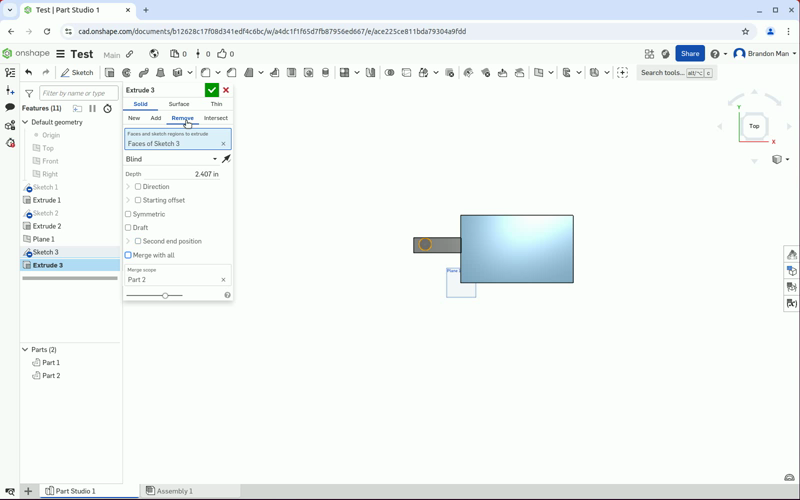
key(space)
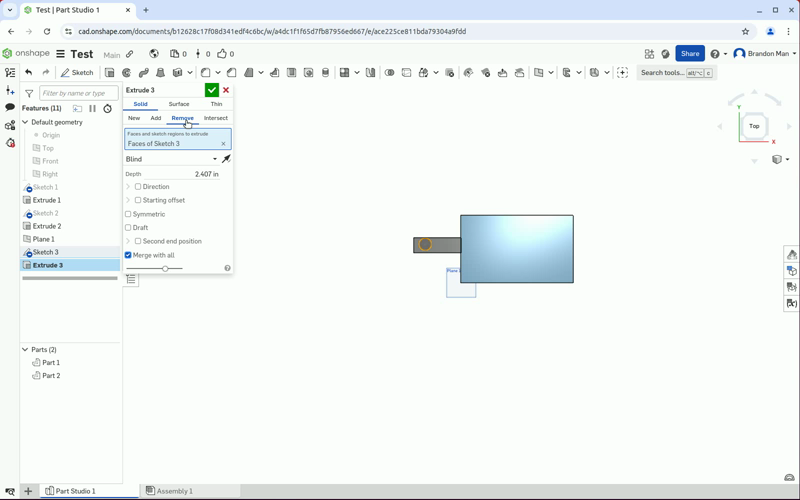
key(enter)
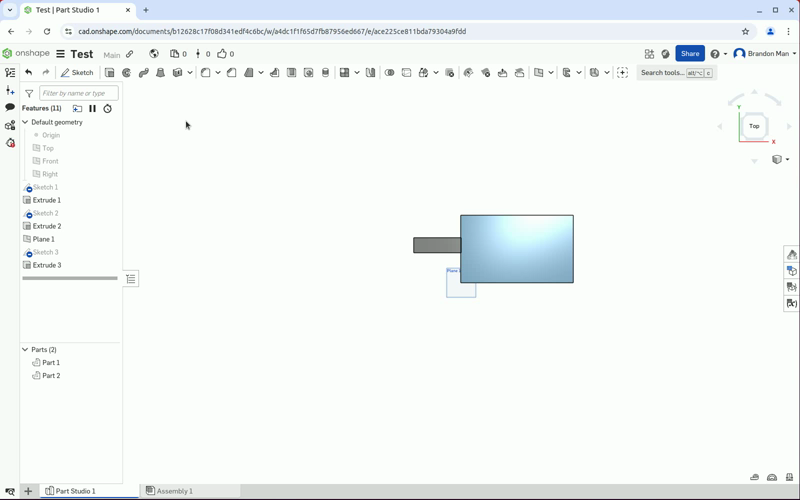
key(shift+h)
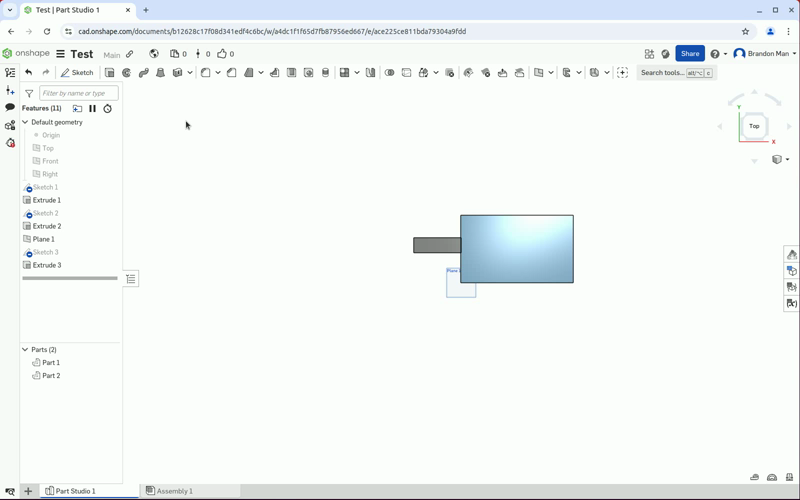
key(shift+h)
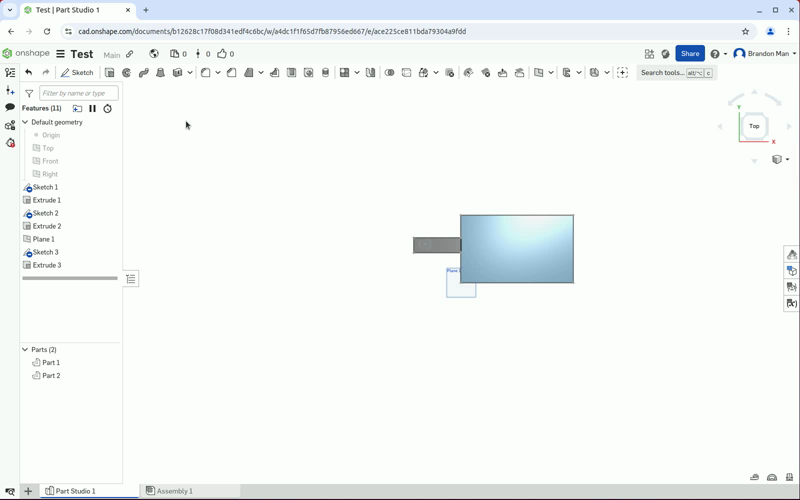
key(shift+7)
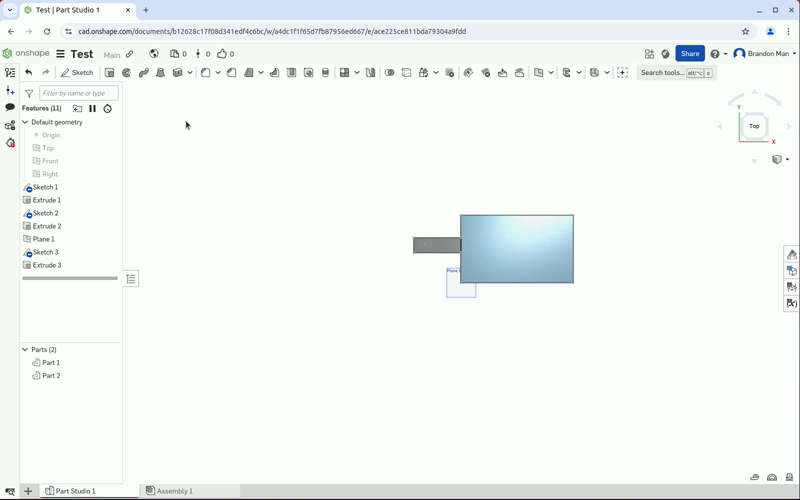
key(up, 3)
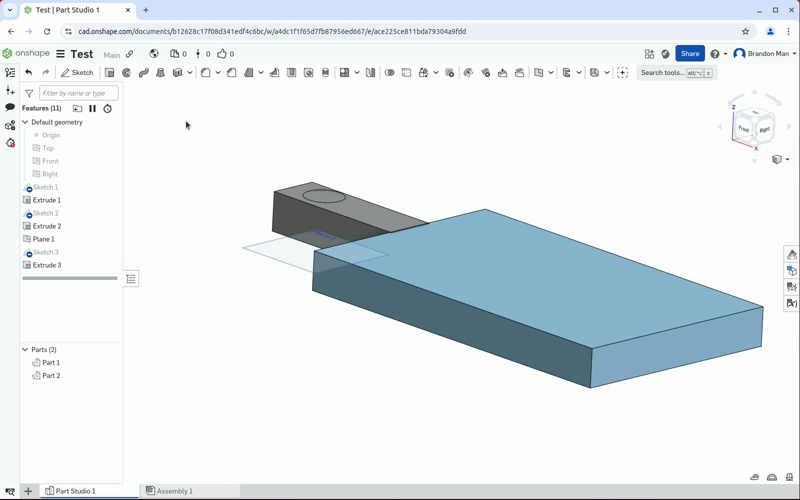
key(left, 3)
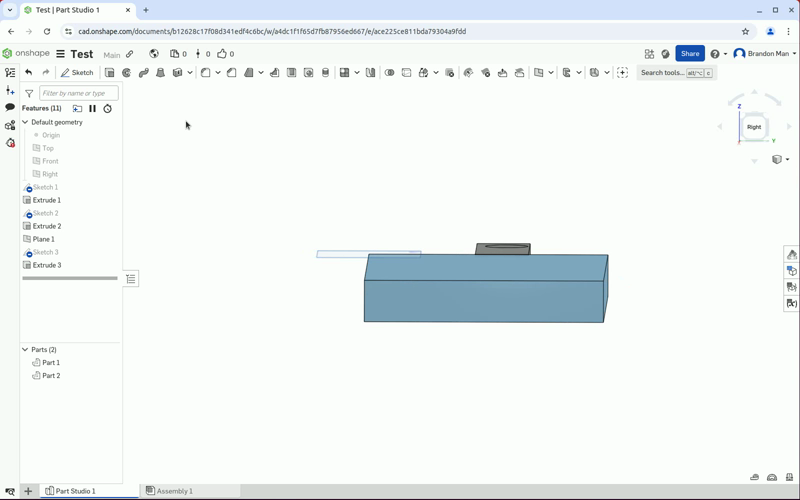
key(right, 3)
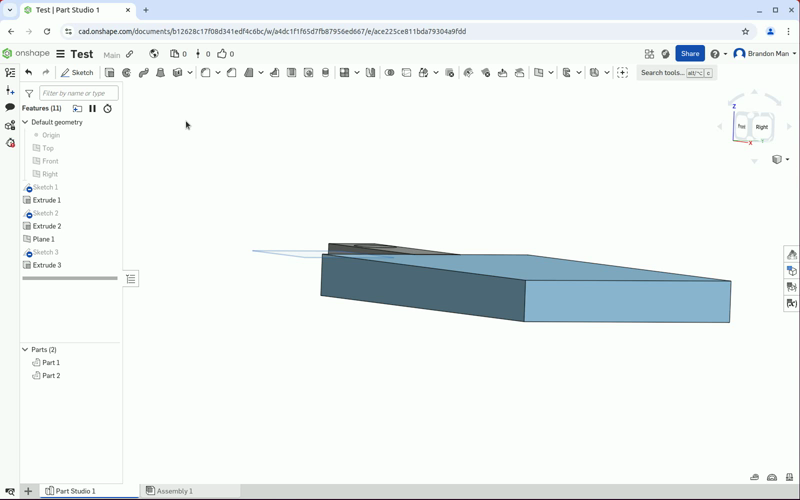
key(down, 3)
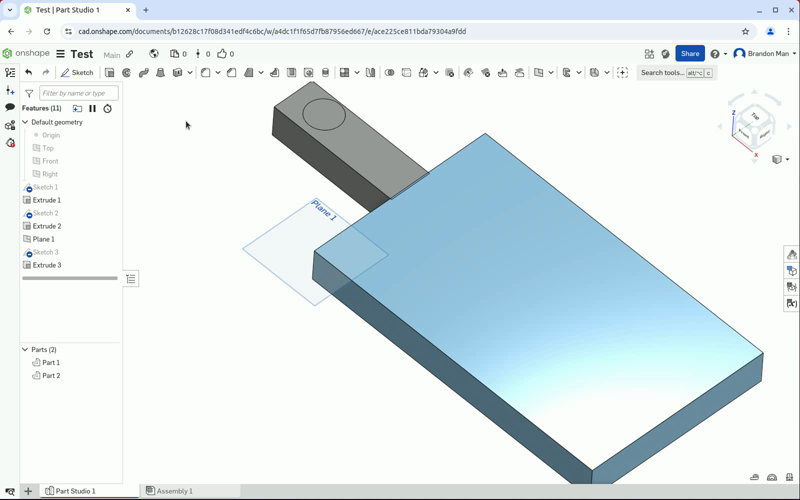
mouse_move(73, 189)
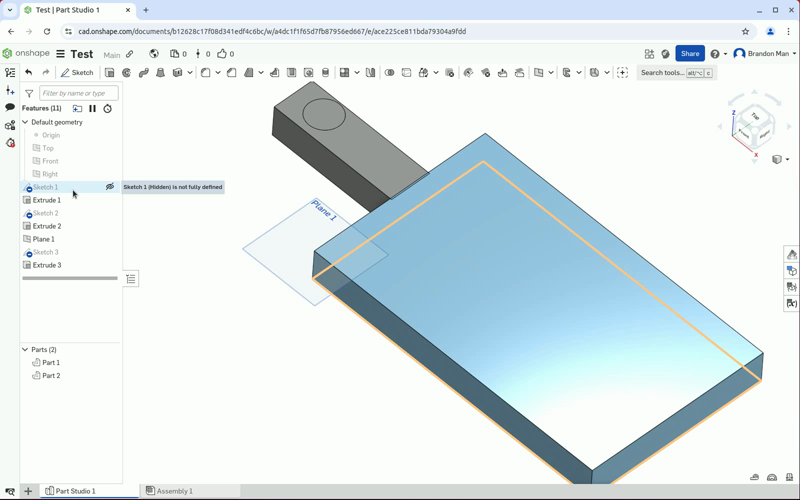
click(73, 189)